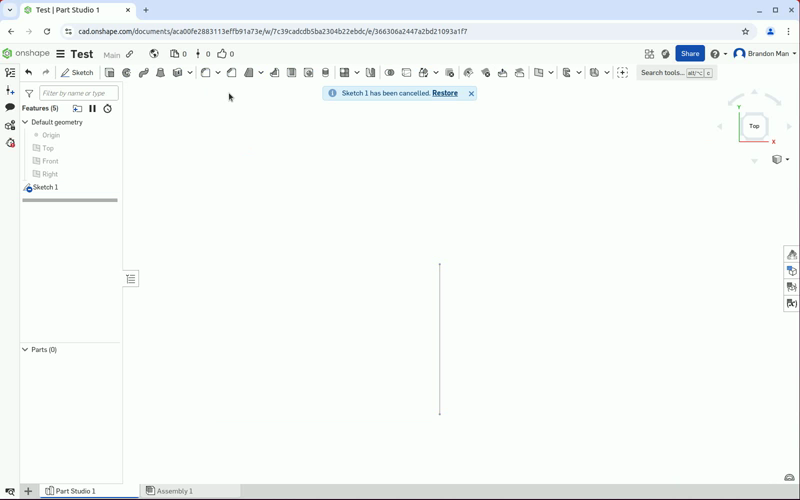
key(shift+h)
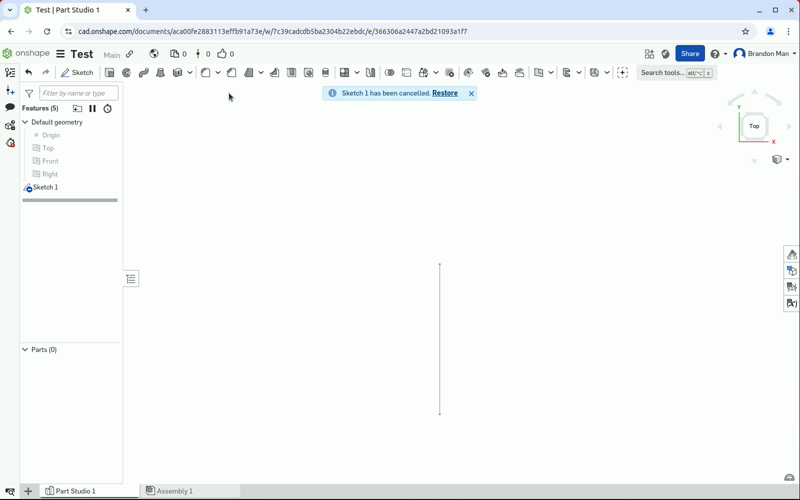
key(shift+s)
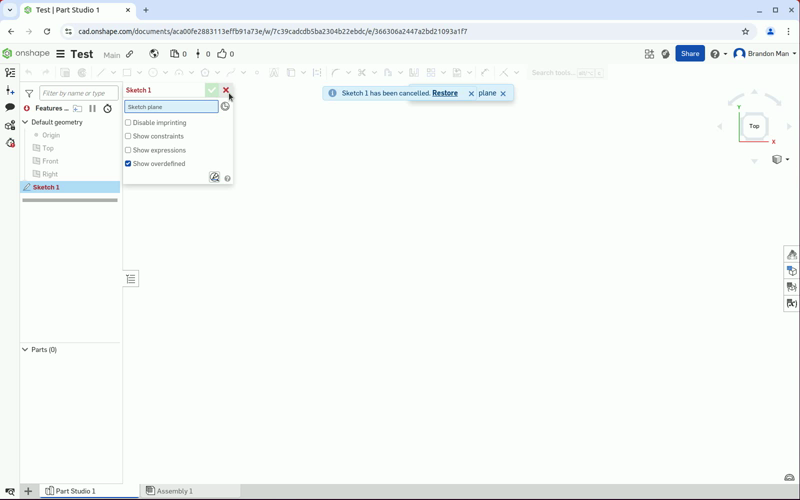
mouse_move(73, 150)
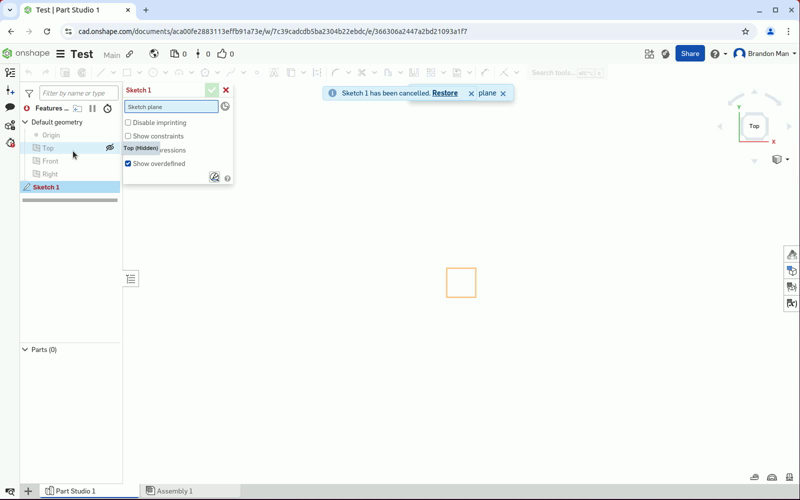
click(73, 150)
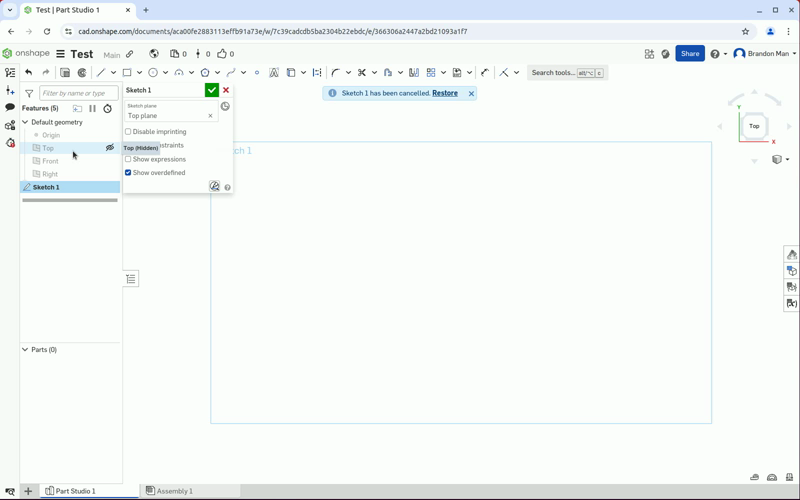
mouse_move(73, 352)
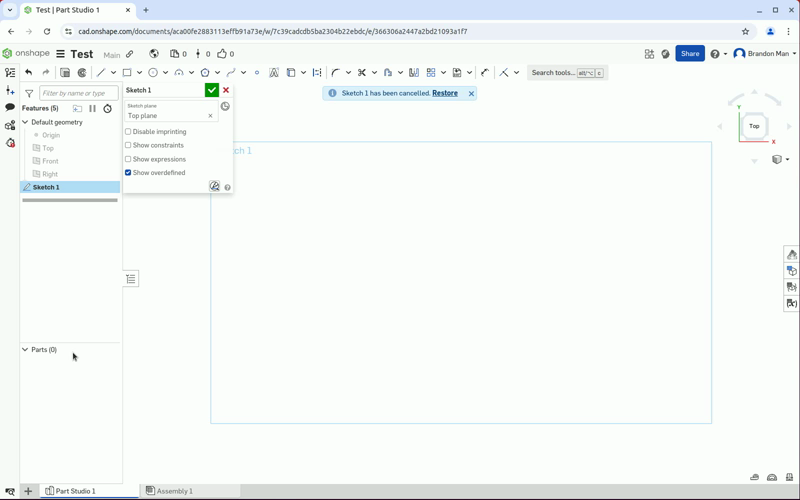
key(y)
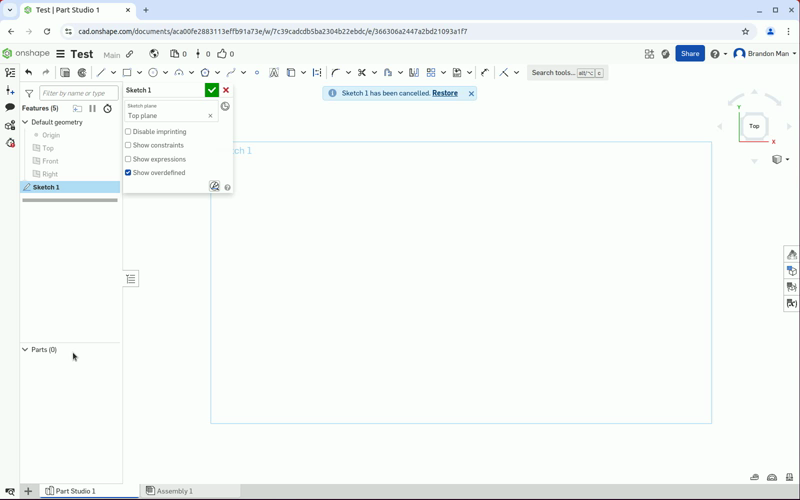
key(l)
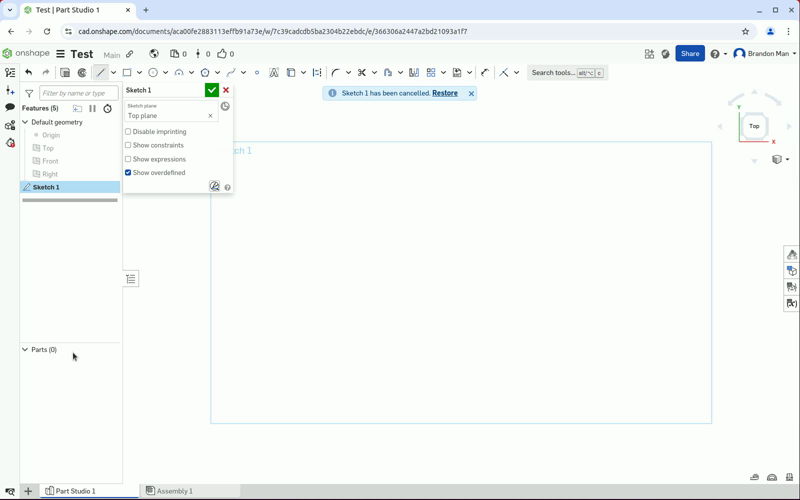
key_down(shift)
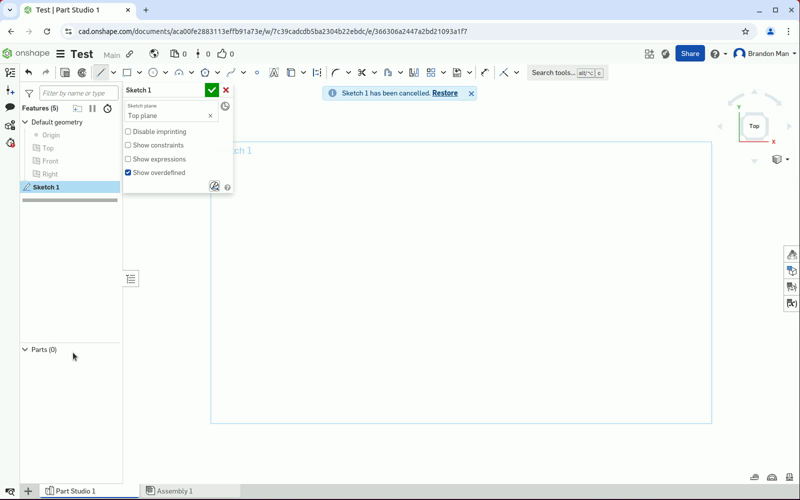
mouse_move(460, 282)
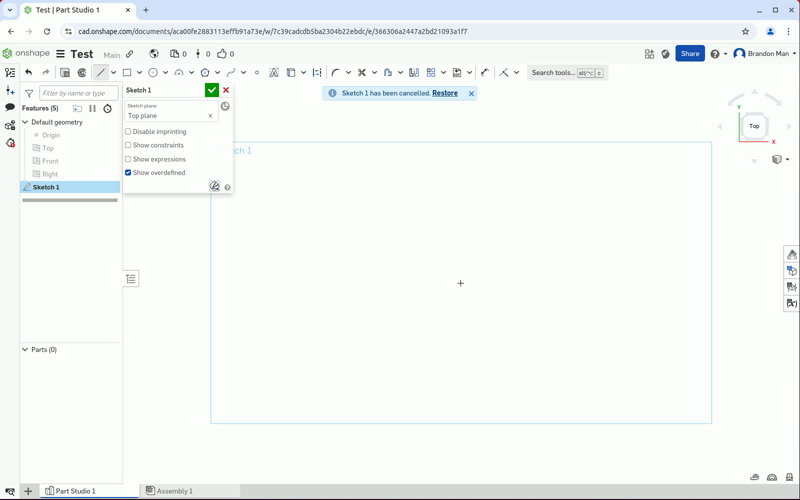
click(460, 282)
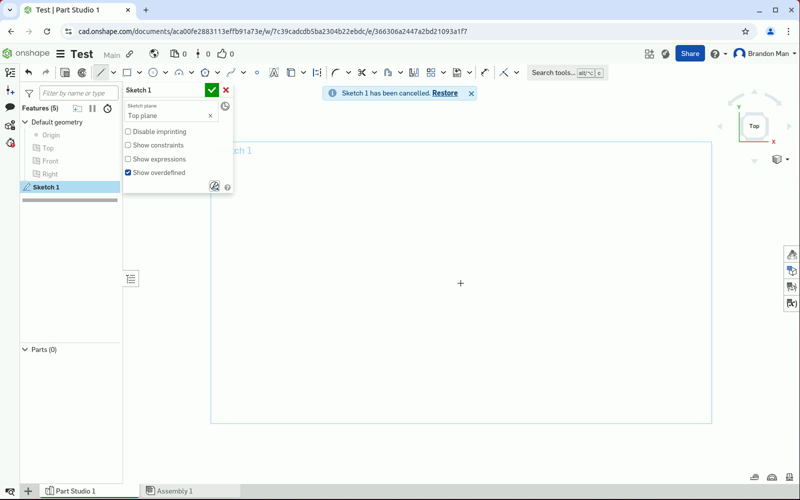
key_up(shift)
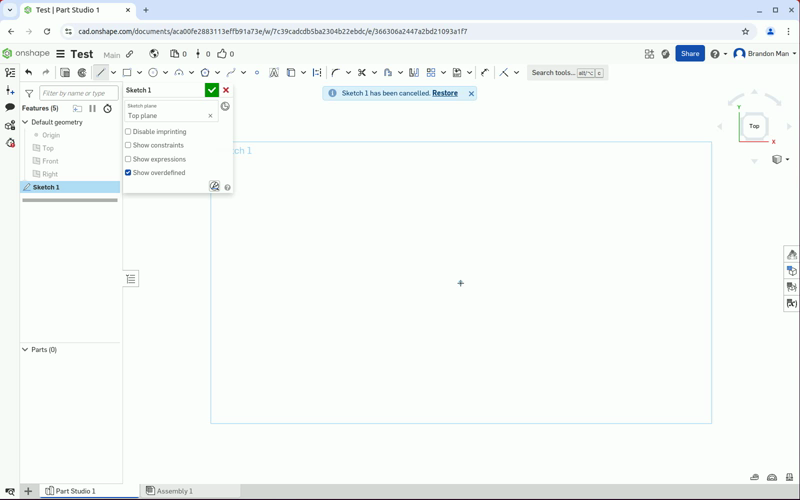
key_down(shift)
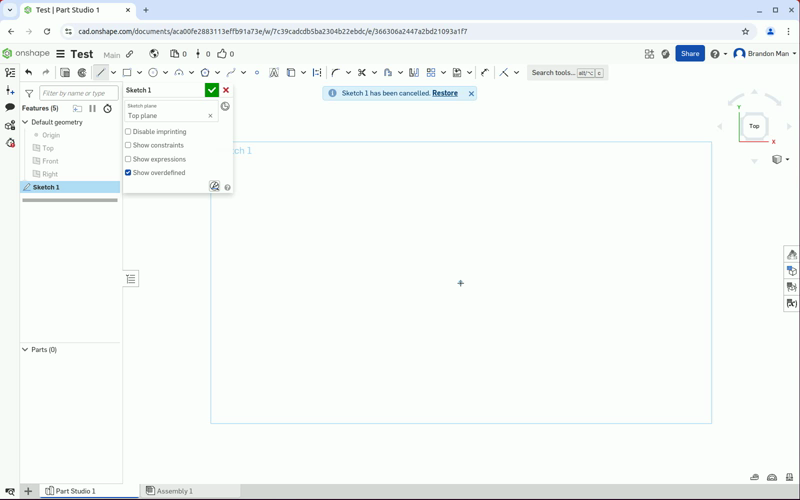
mouse_move(490, 282)
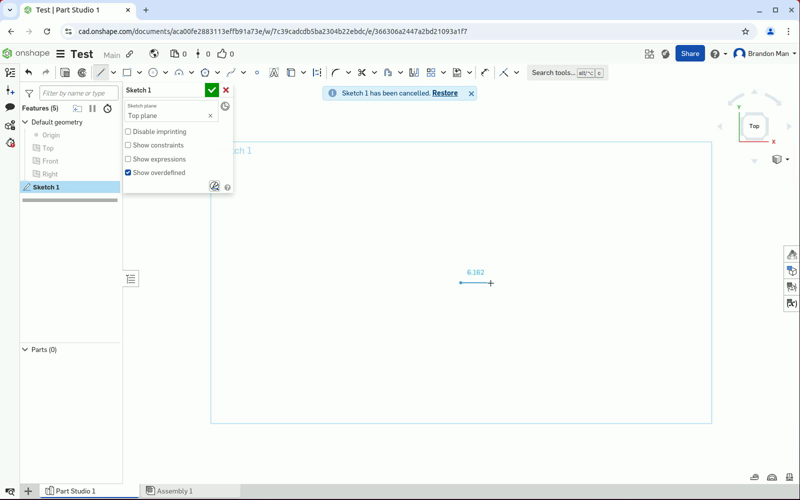
mouse_move(472, 282)
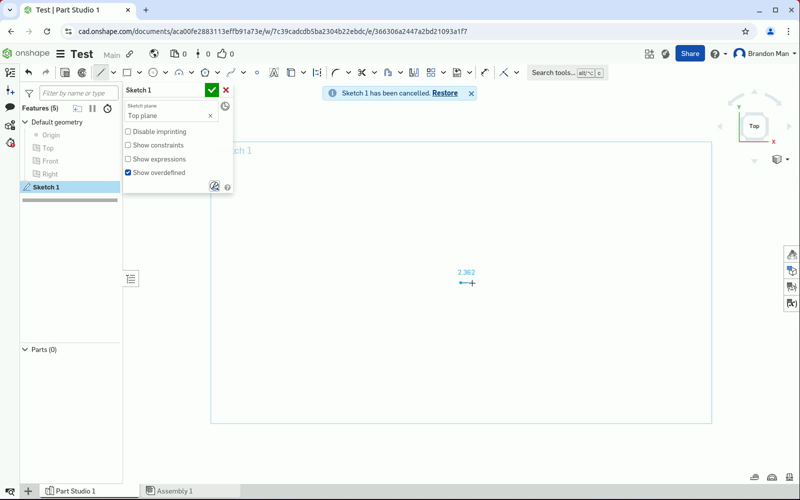
click(472, 282)
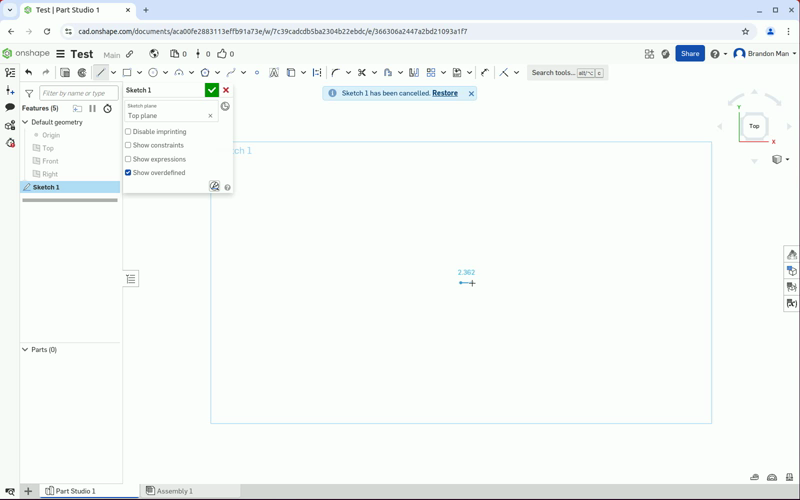
key_up(shift)
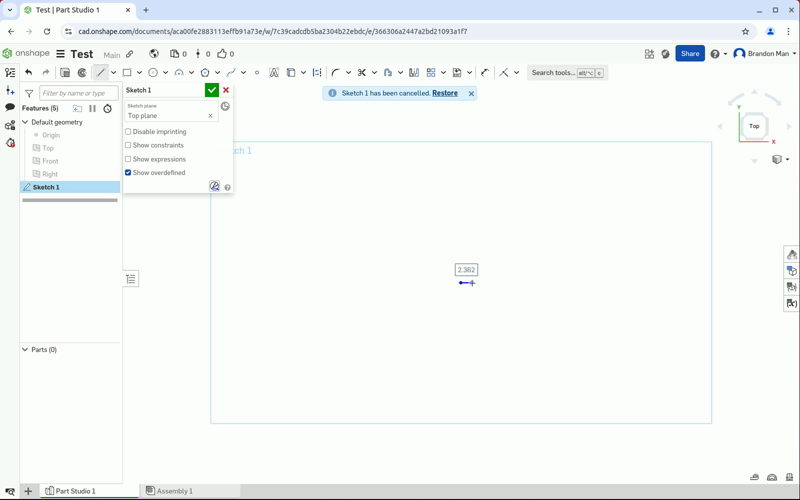
key_down(shift)
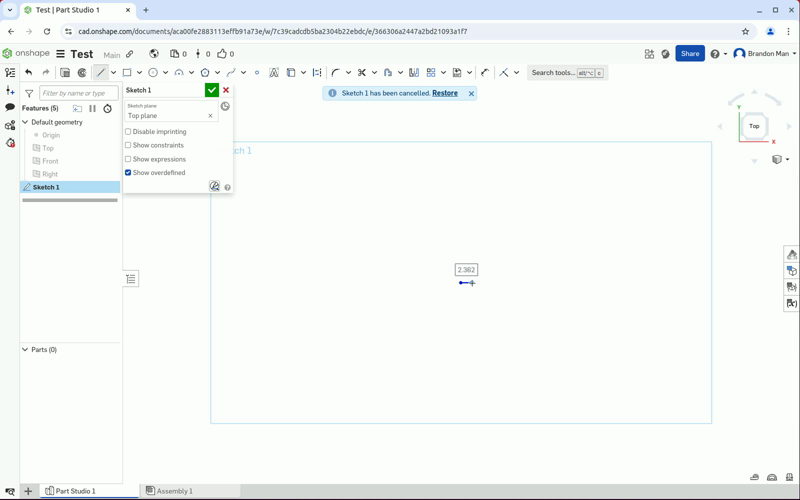
mouse_move(502, 282)
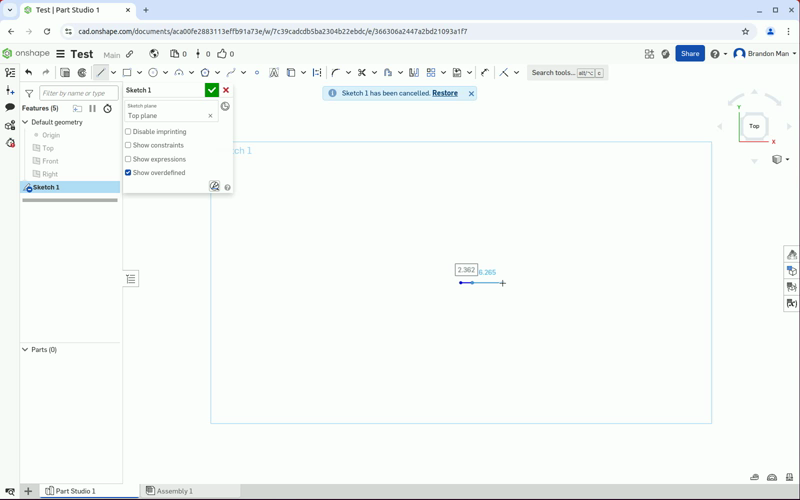
mouse_move(472, 237)
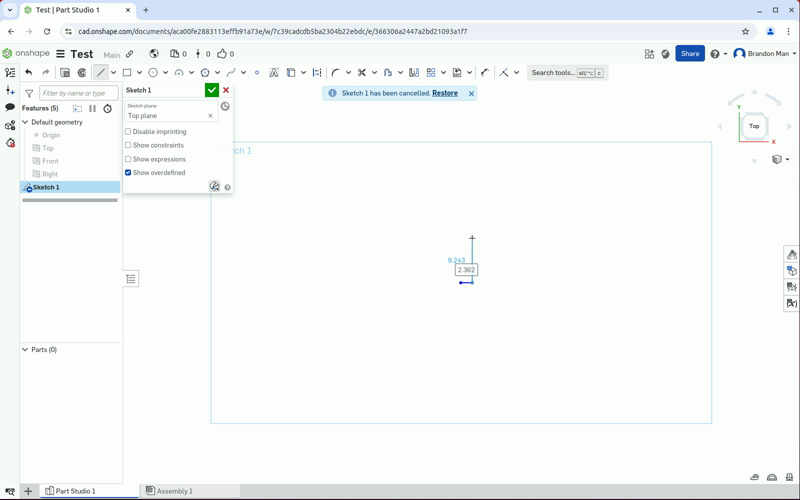
click(472, 237)
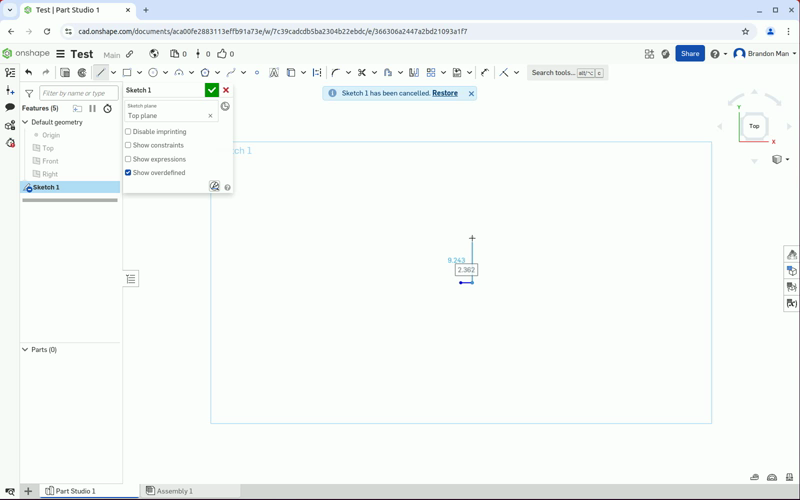
key_up(shift)
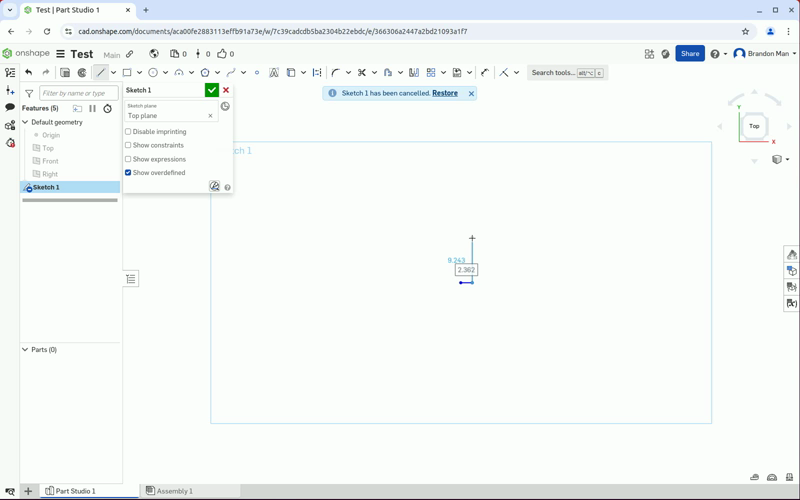
key_down(shift)
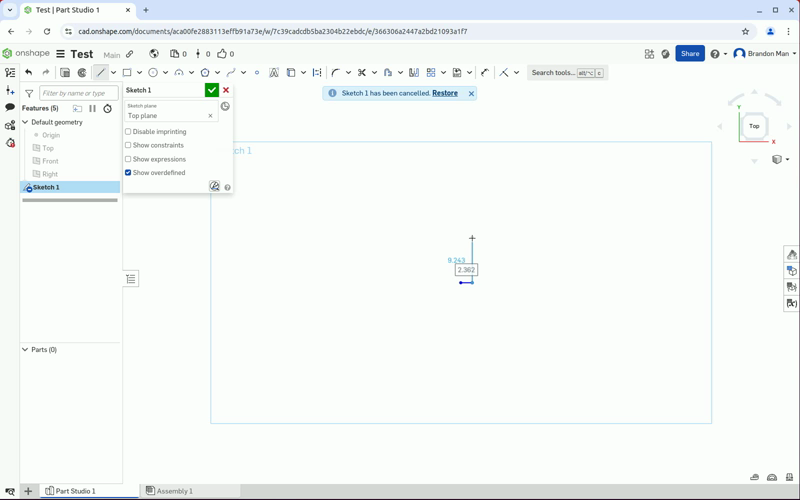
mouse_move(502, 237)
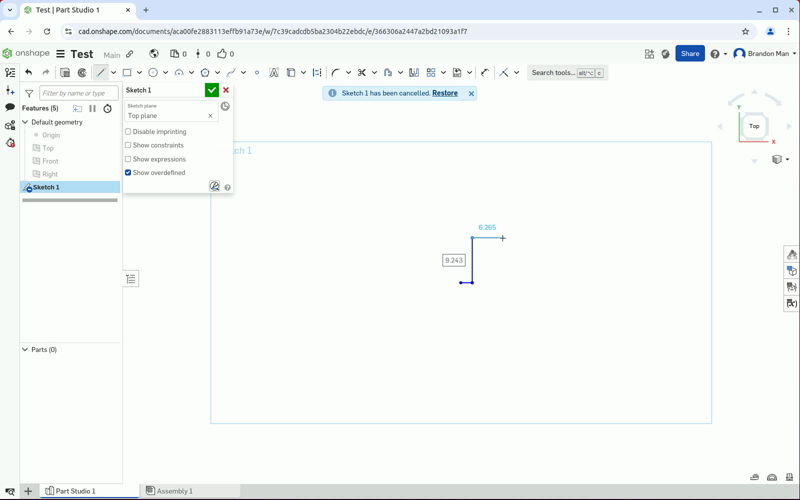
mouse_move(505, 237)
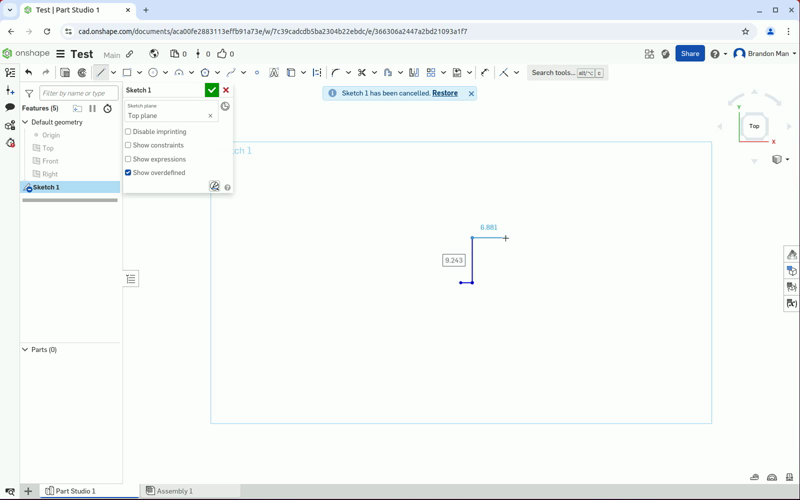
click(505, 237)
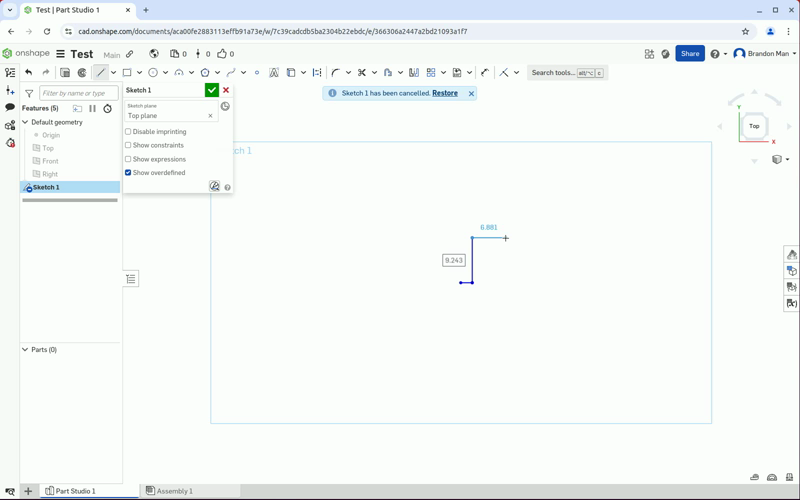
key_up(shift)
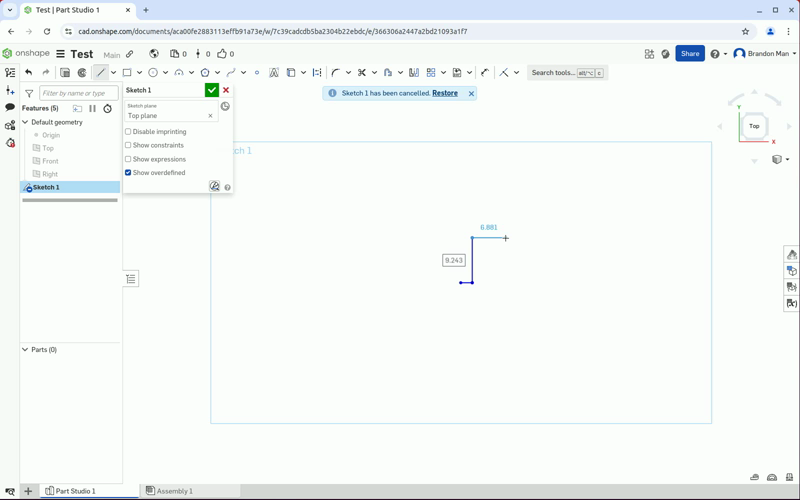
key_down(shift)
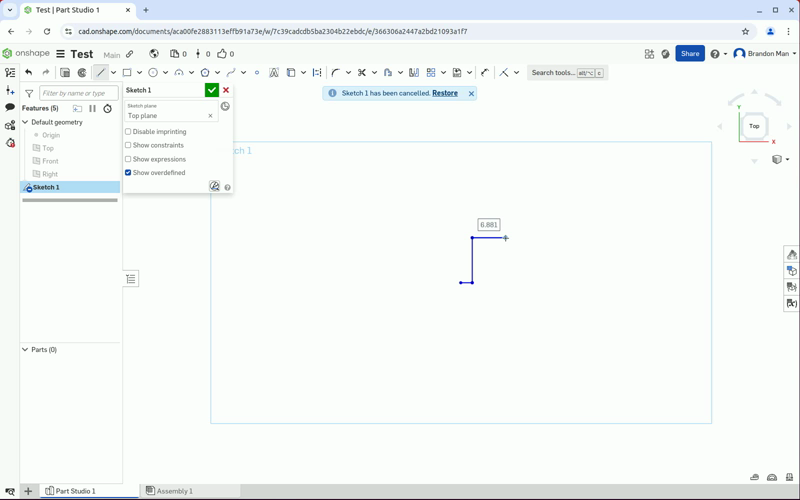
mouse_move(535, 237)
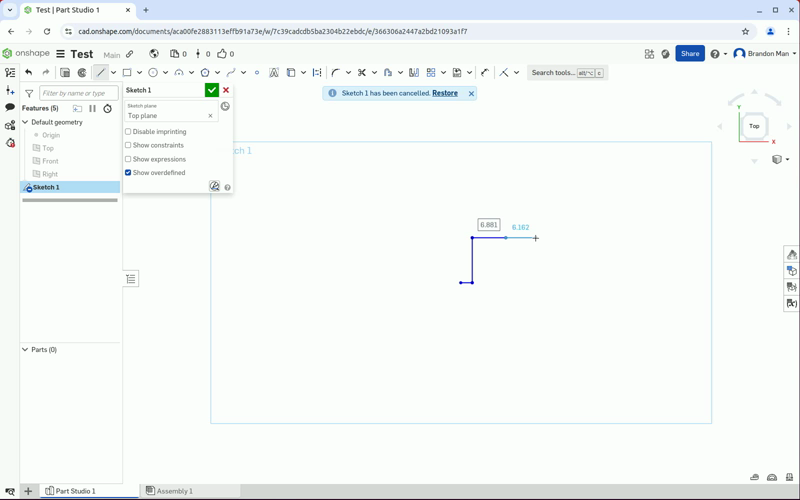
mouse_move(505, 282)
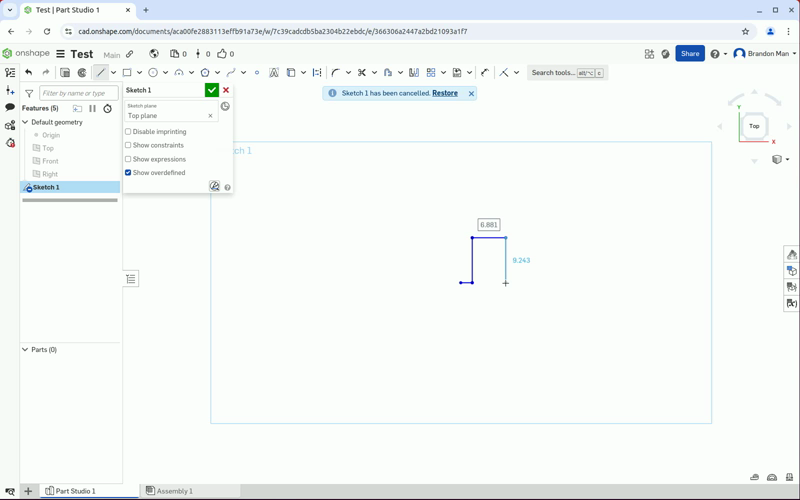
click(505, 282)
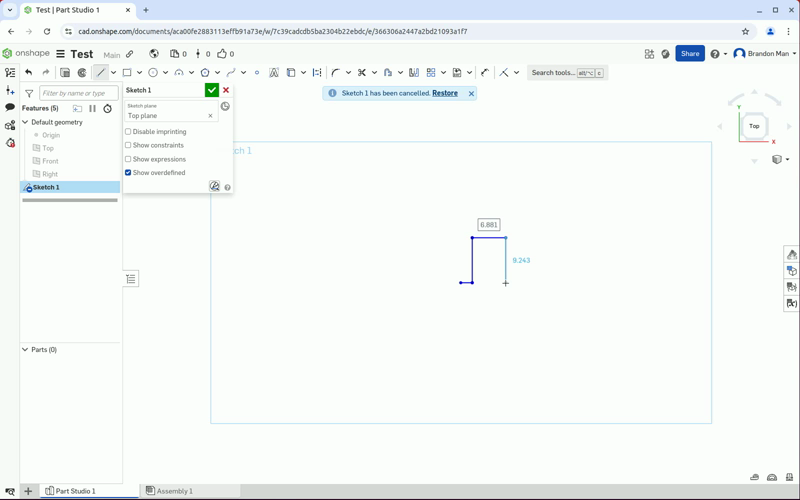
key_up(shift)
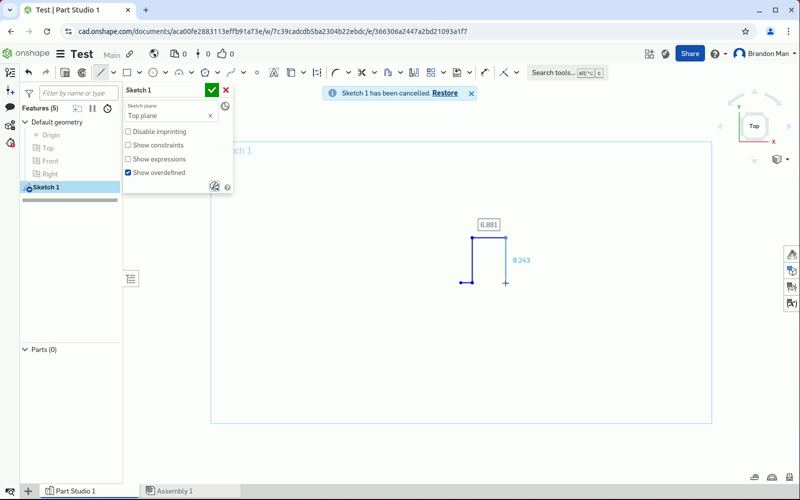
key_down(shift)
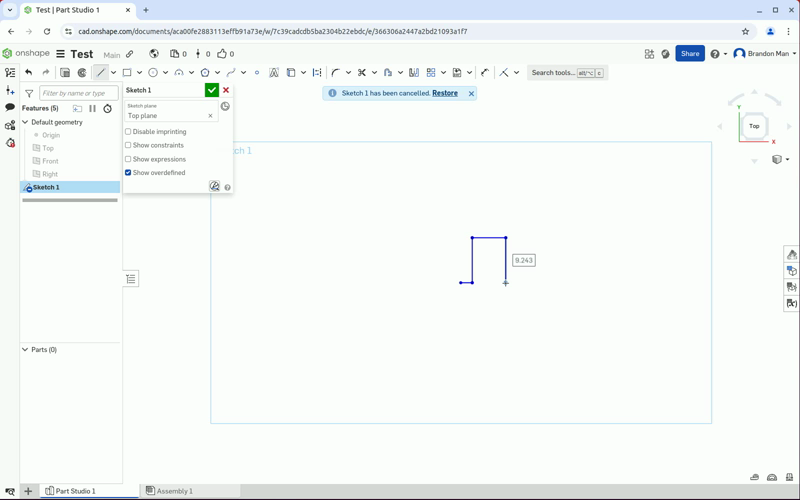
mouse_move(573, 282)
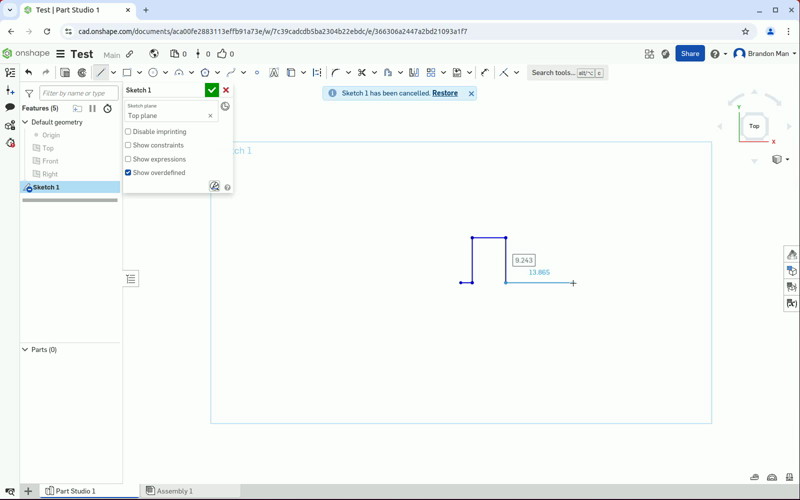
click(573, 282)
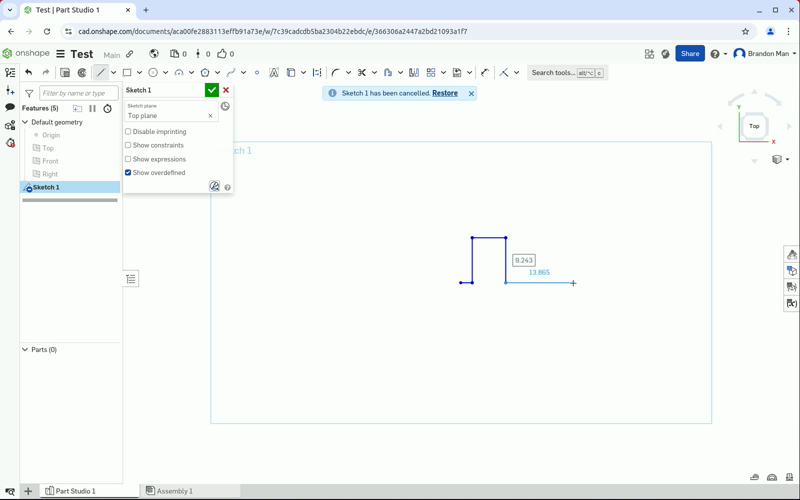
key_up(shift)
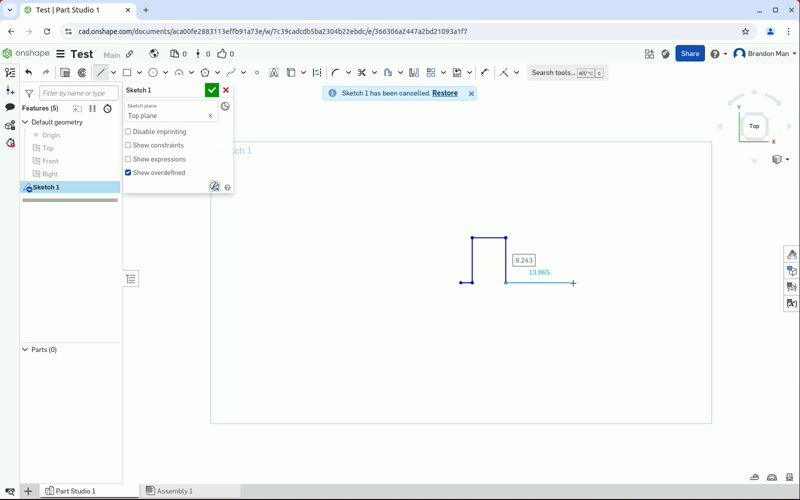
key_down(shift)
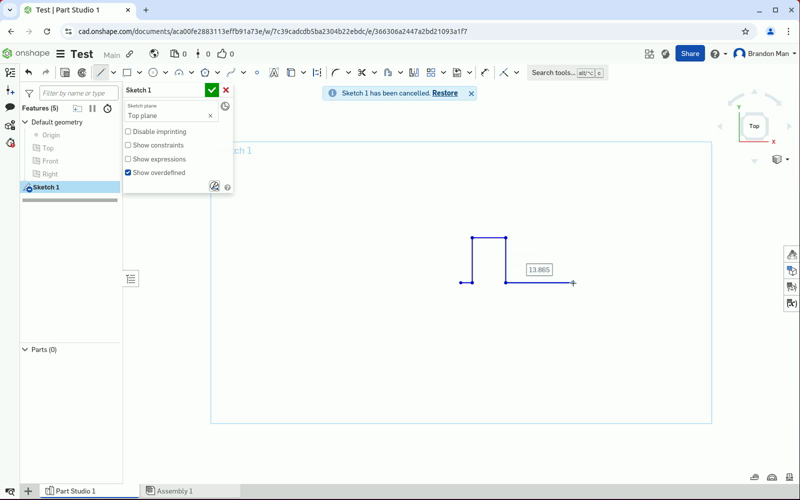
mouse_move(589, 282)
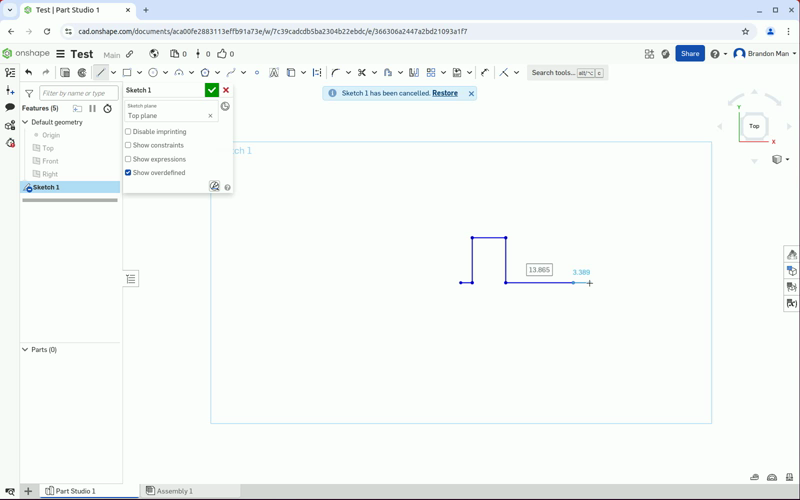
mouse_move(573, 271)
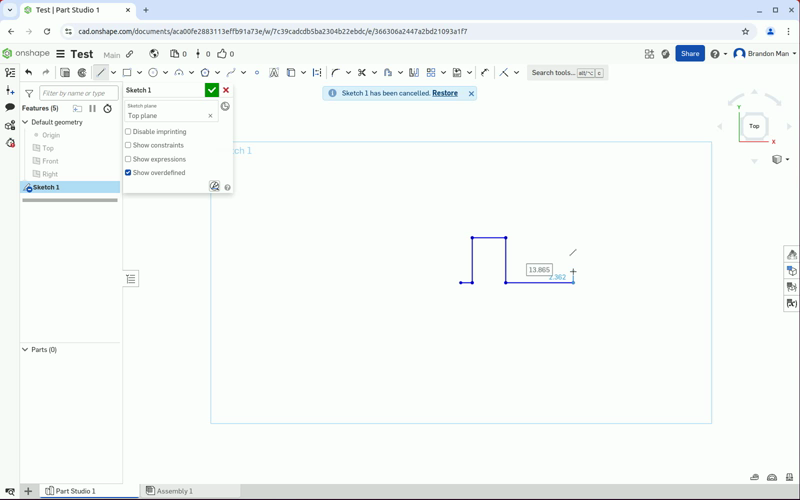
click(573, 271)
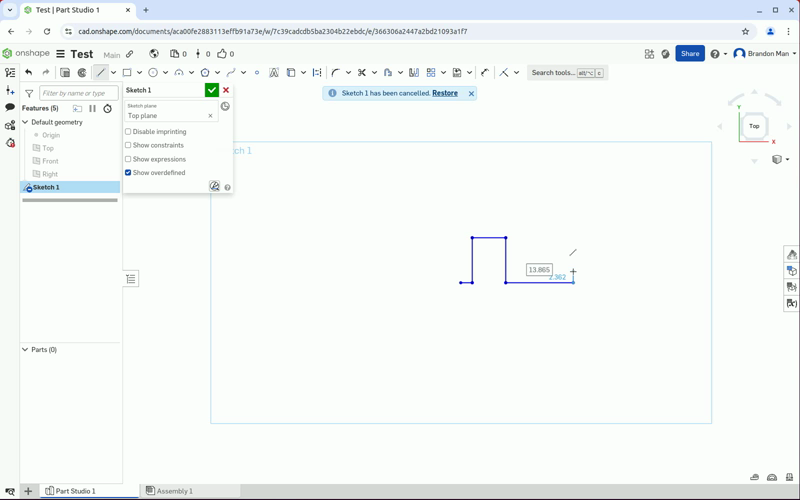
key_up(shift)
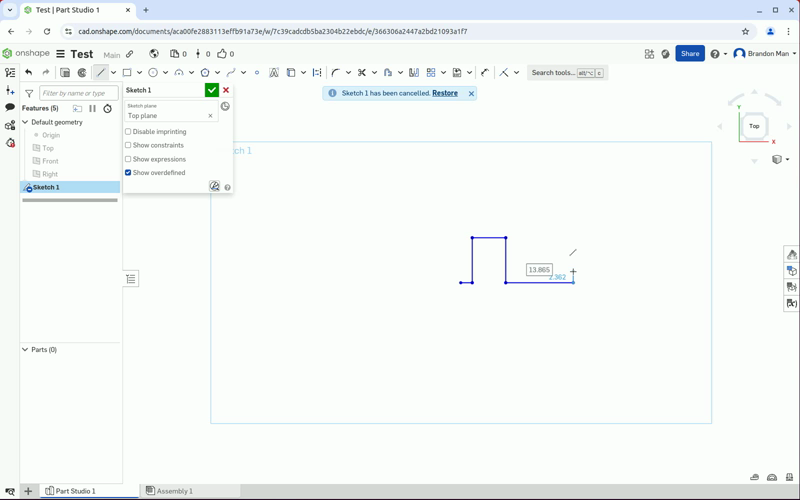
key_down(shift)
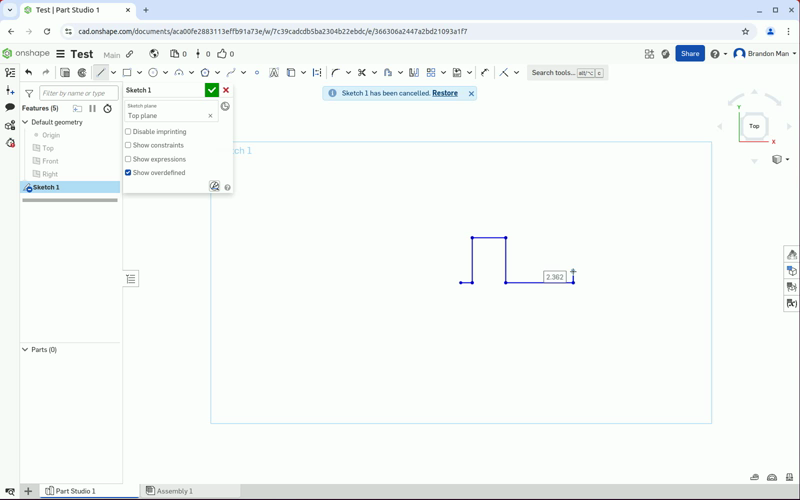
mouse_move(589, 271)
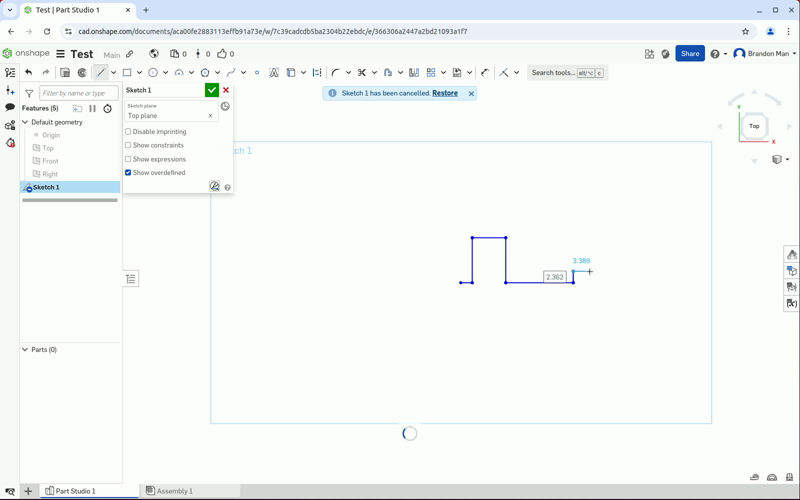
mouse_move(517, 271)
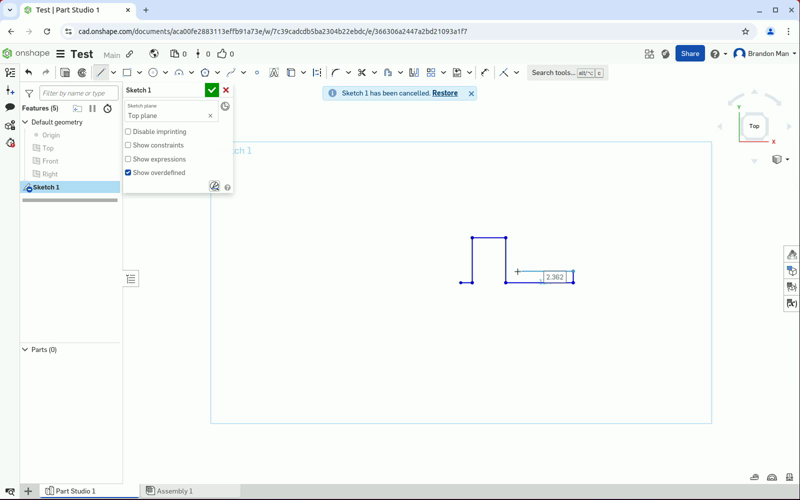
click(517, 271)
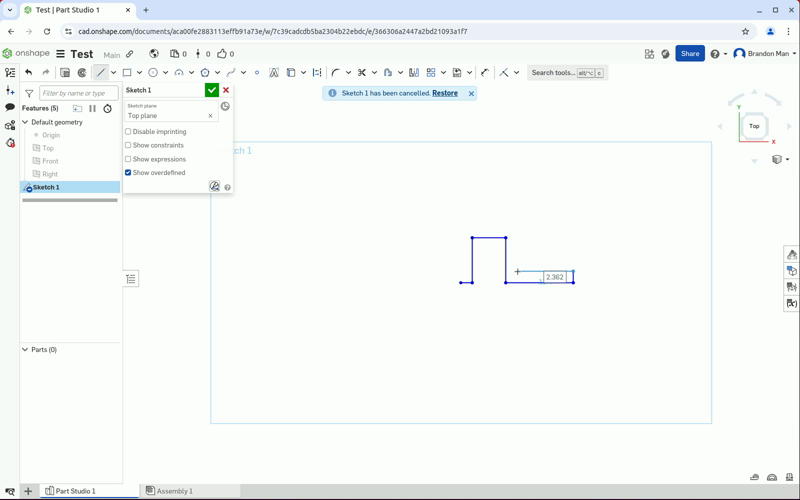
key_up(shift)
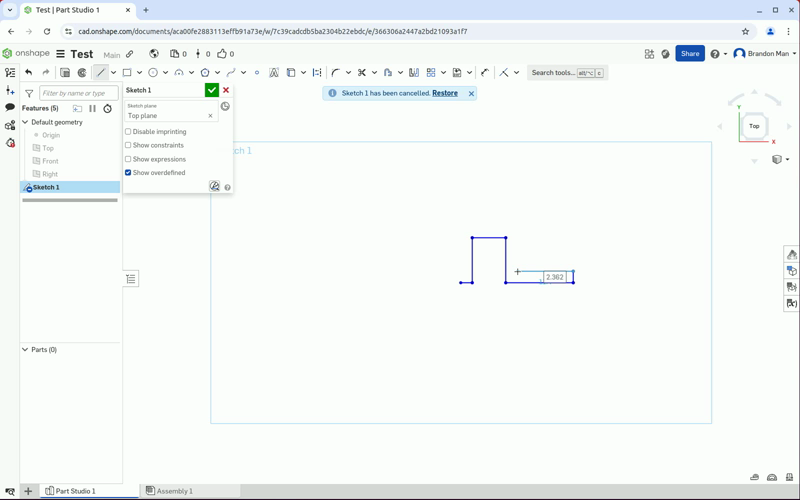
key_down(shift)
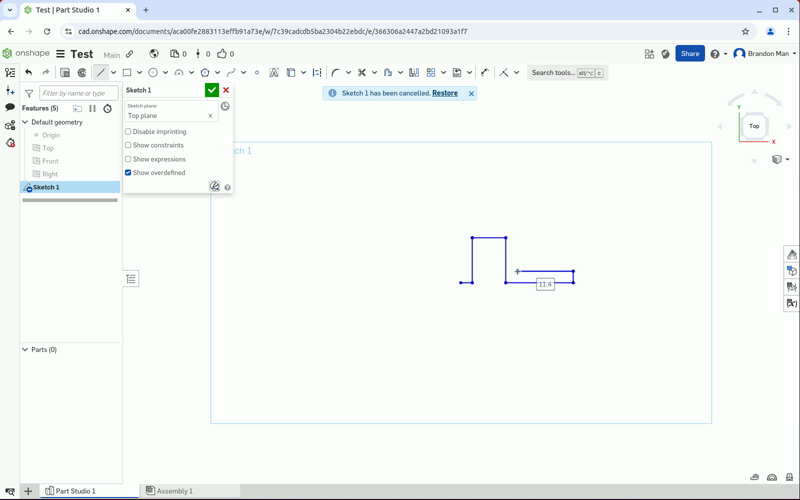
mouse_move(547, 271)
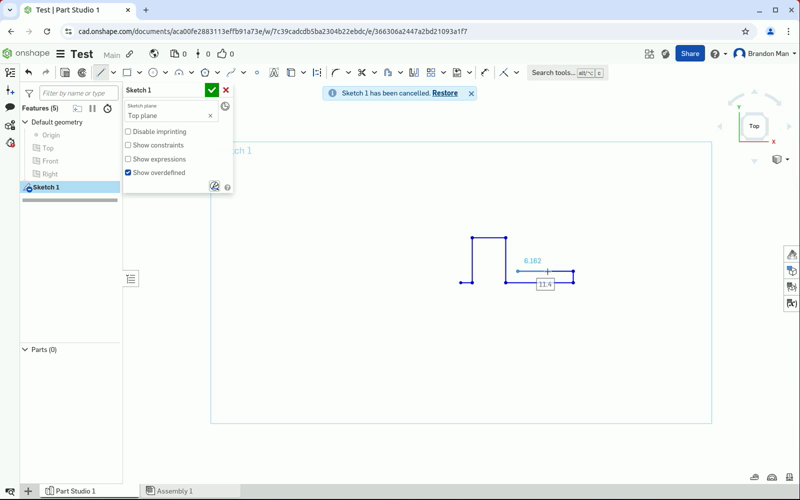
mouse_move(517, 226)
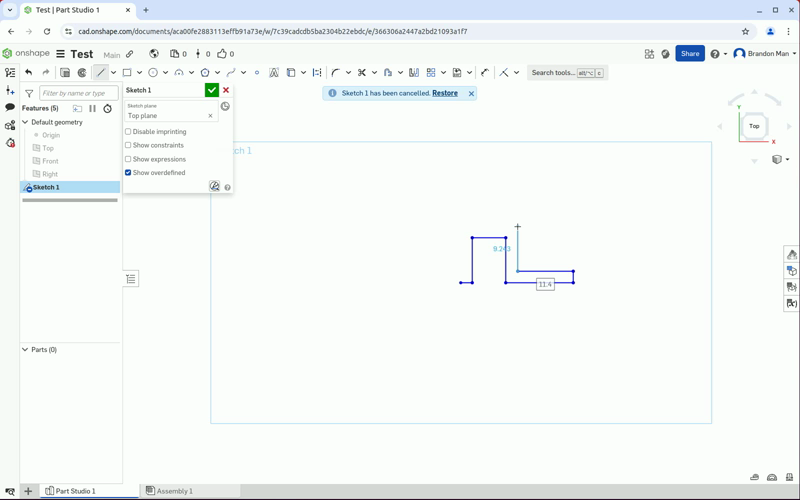
click(517, 226)
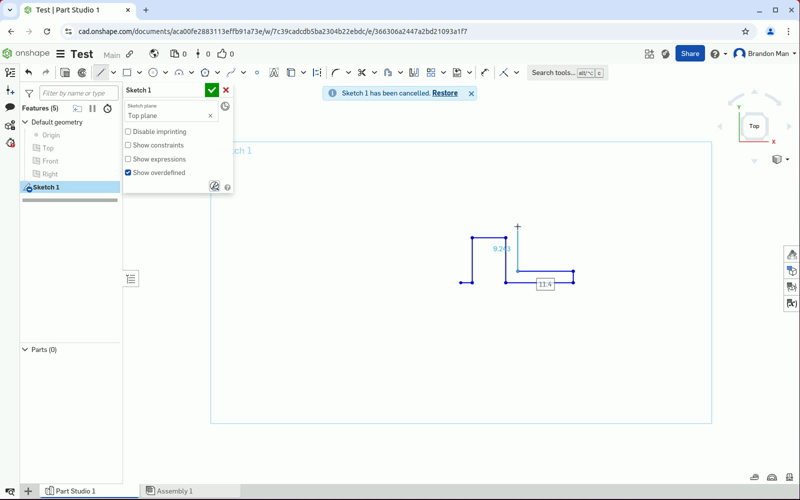
key_up(shift)
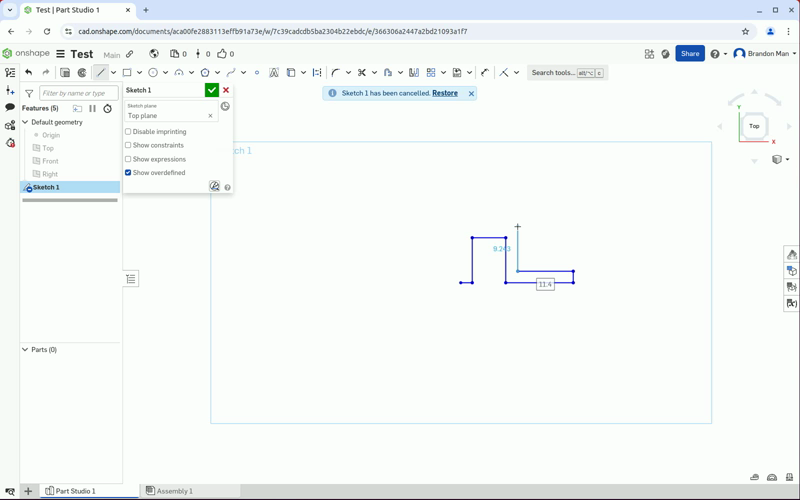
key_down(shift)
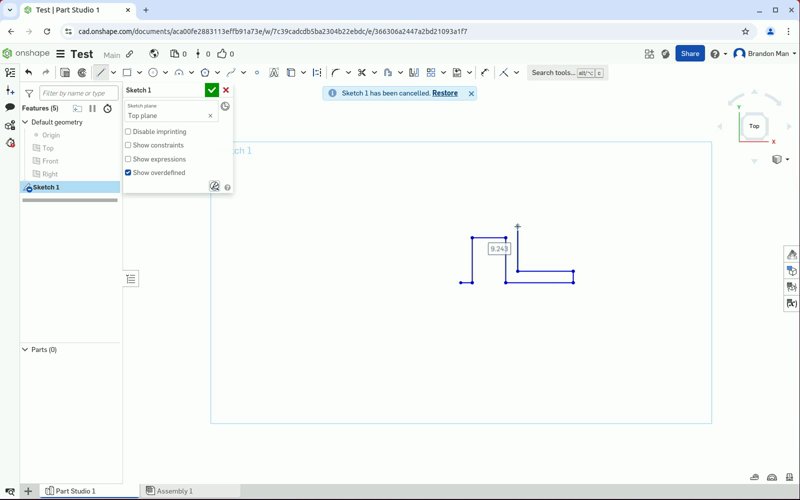
mouse_move(547, 226)
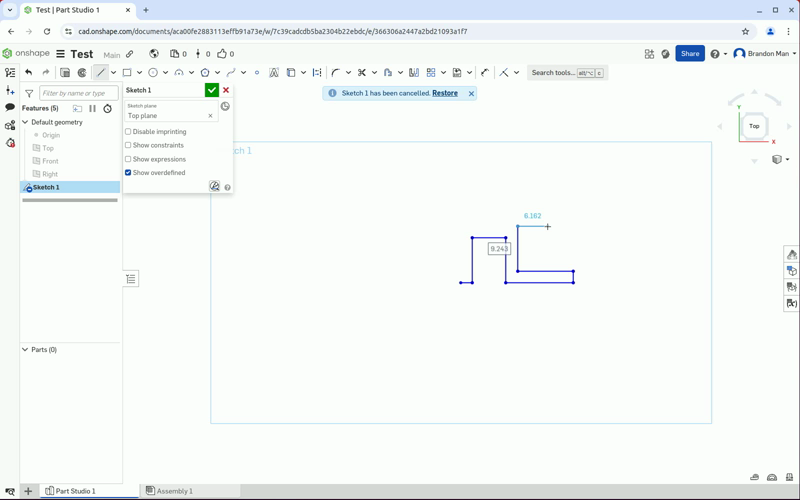
mouse_move(460, 226)
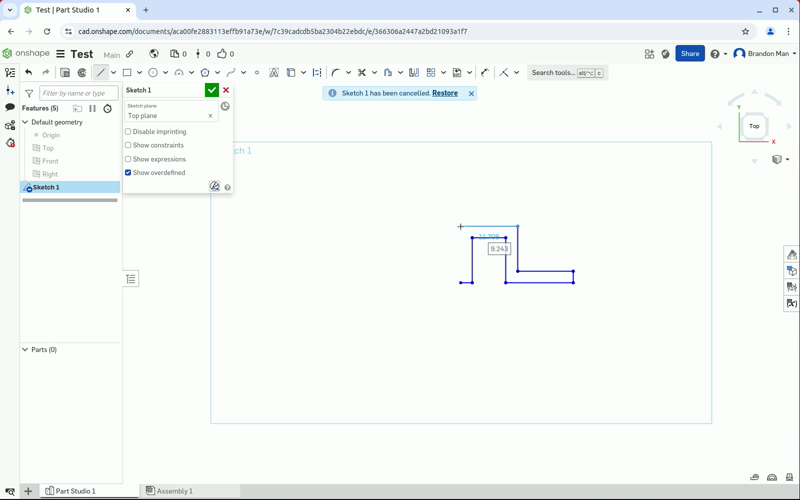
click(460, 226)
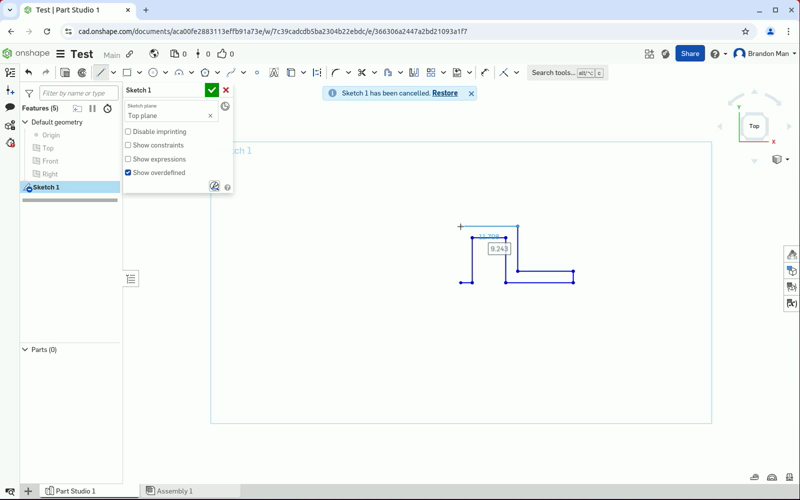
key_up(shift)
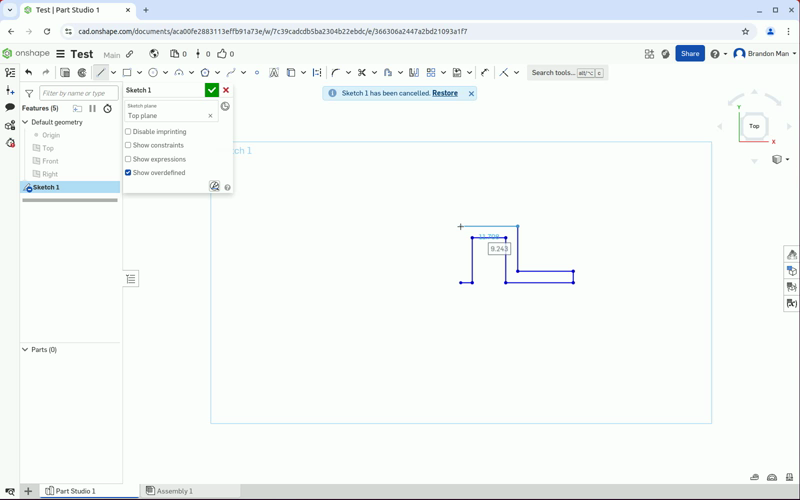
mouse_move(490, 226)
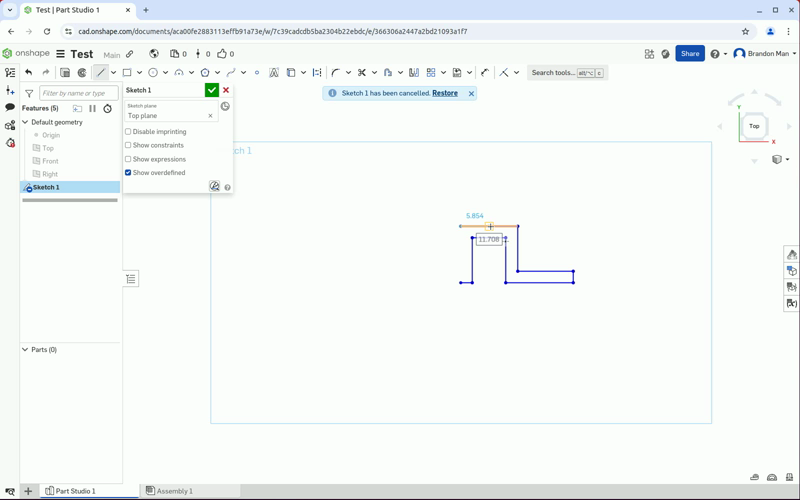
key_down(shift)
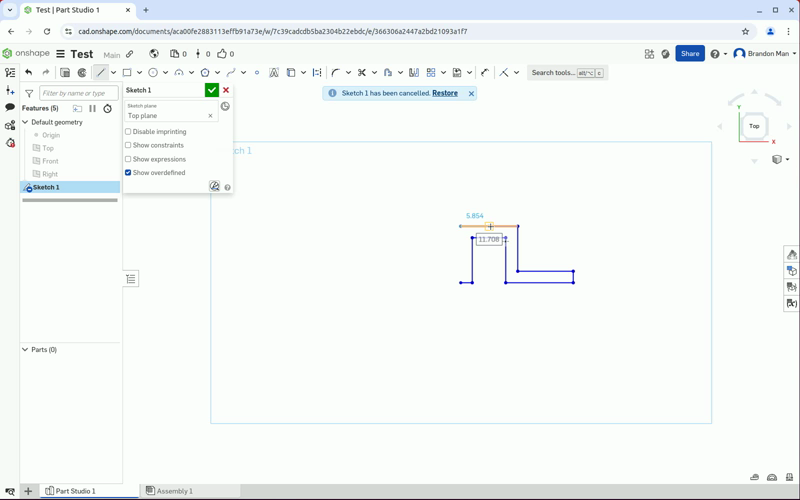
mouse_move(460, 282)
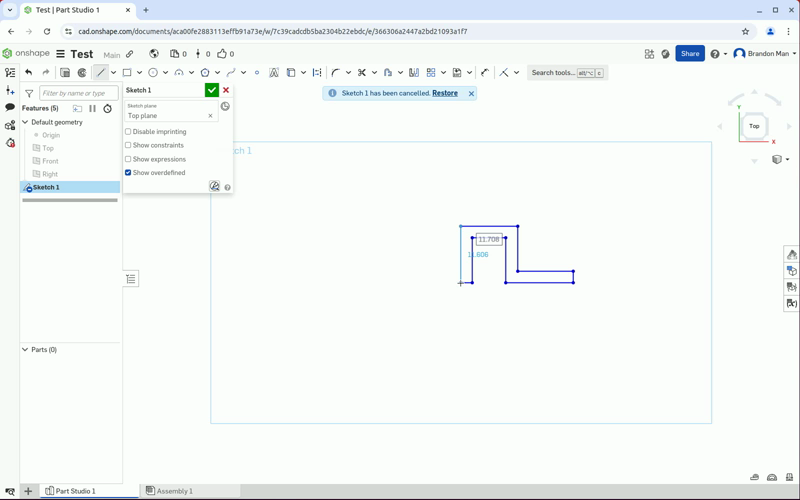
key_up(shift)
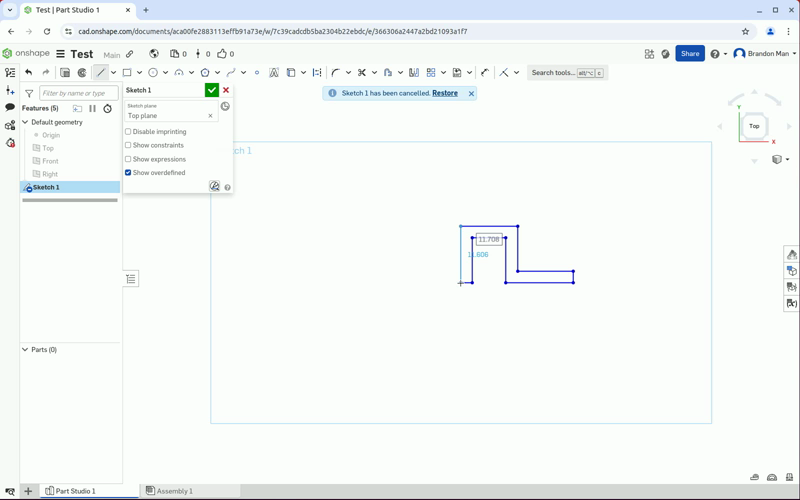
click(460, 282)
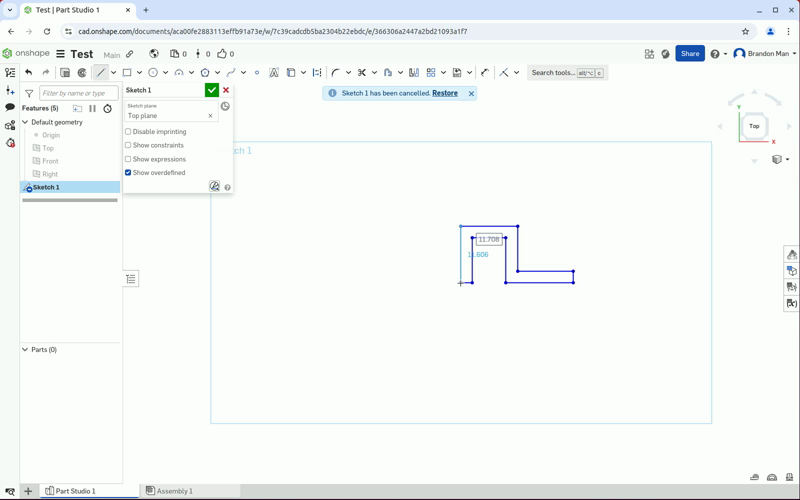
key(esc)
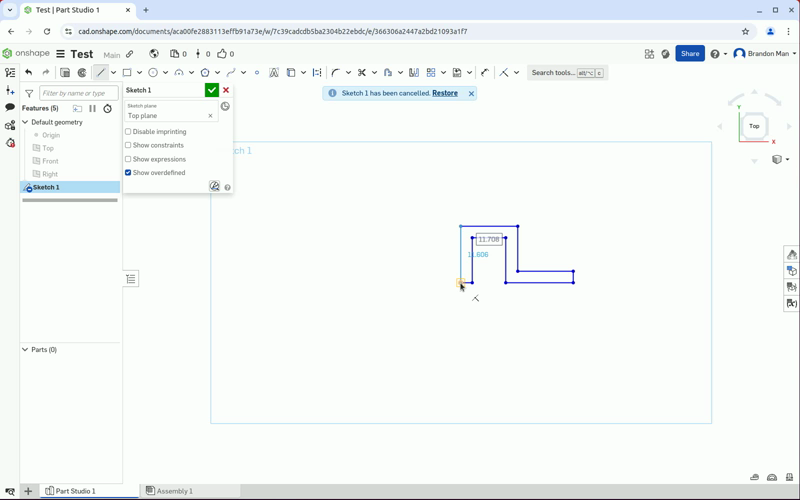
mouse_move(510, 278)
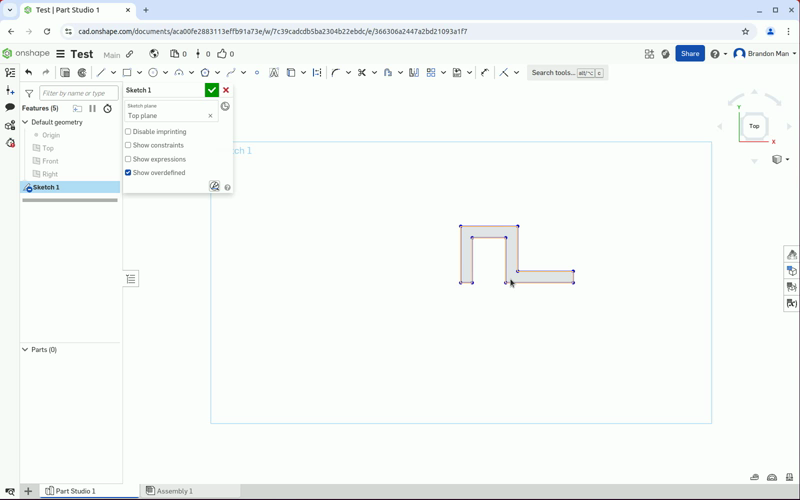
click(510, 278)
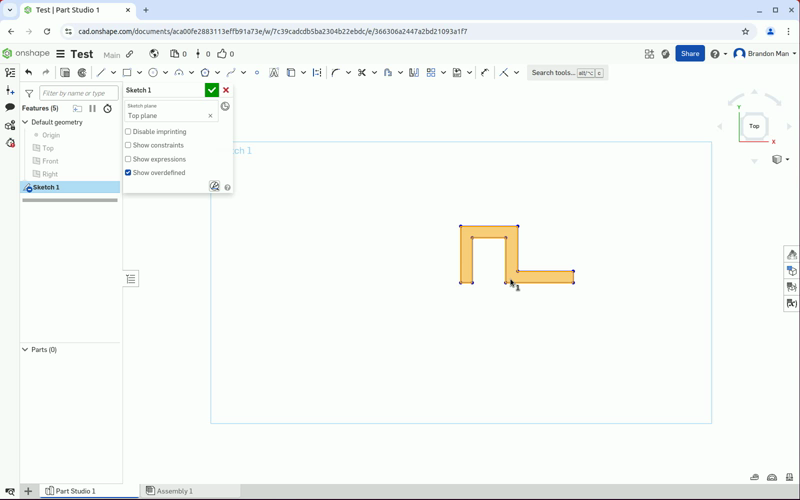
mouse_move(73, 352)
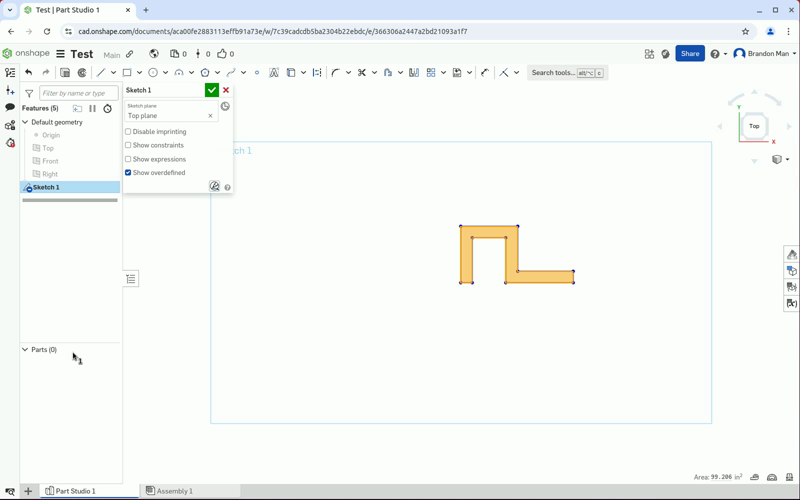
key(shift+y)
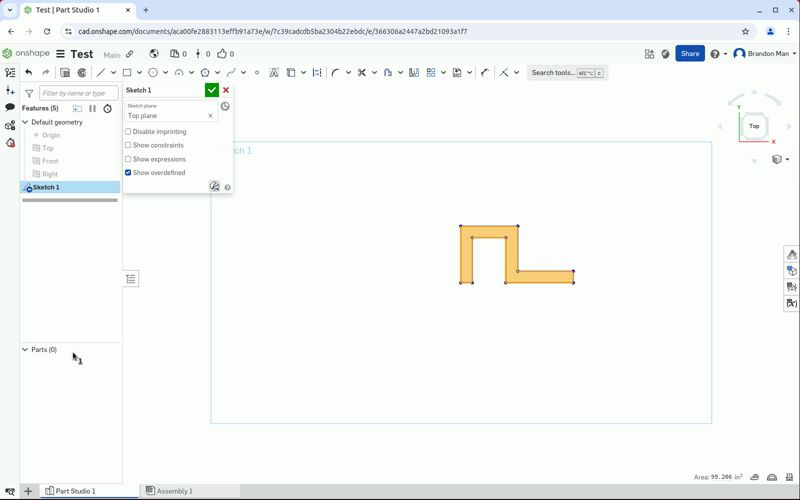
key(shift+e)
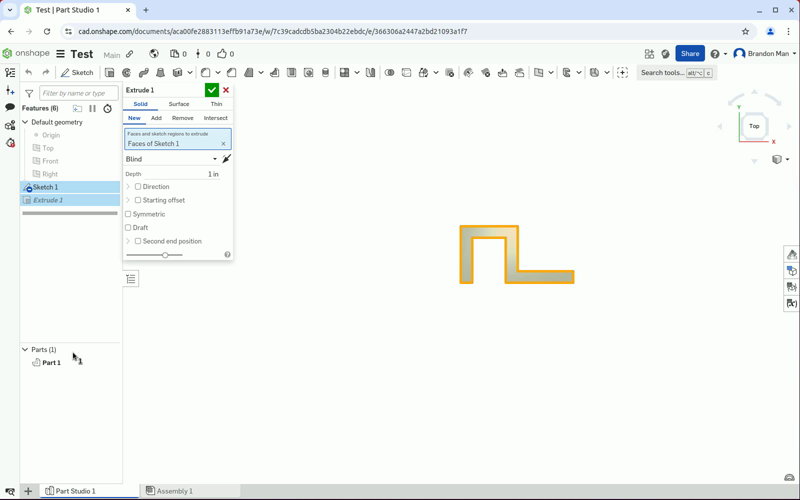
mouse_move(143, 106)
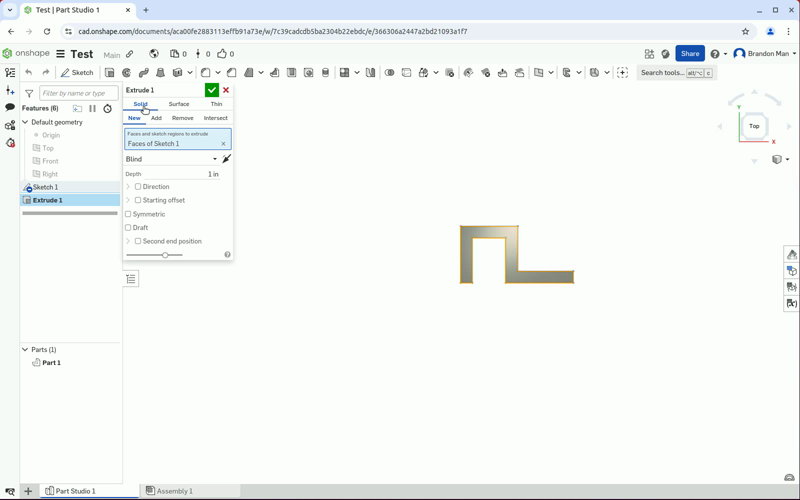
click(143, 106)
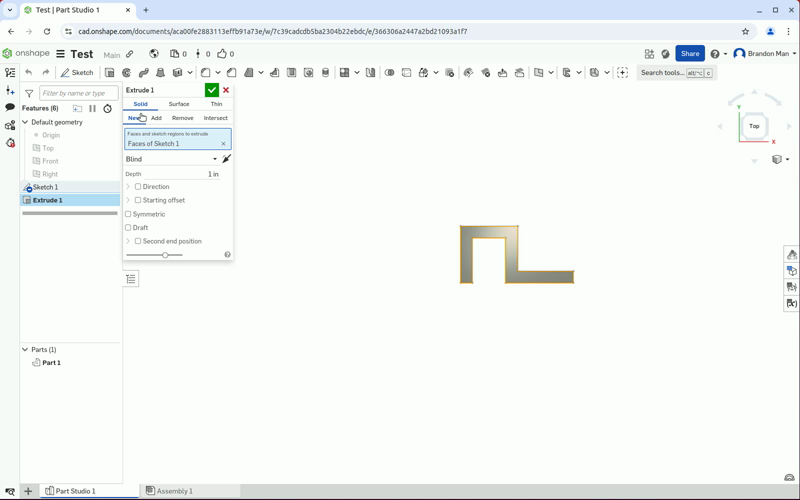
mouse_move(137, 120)
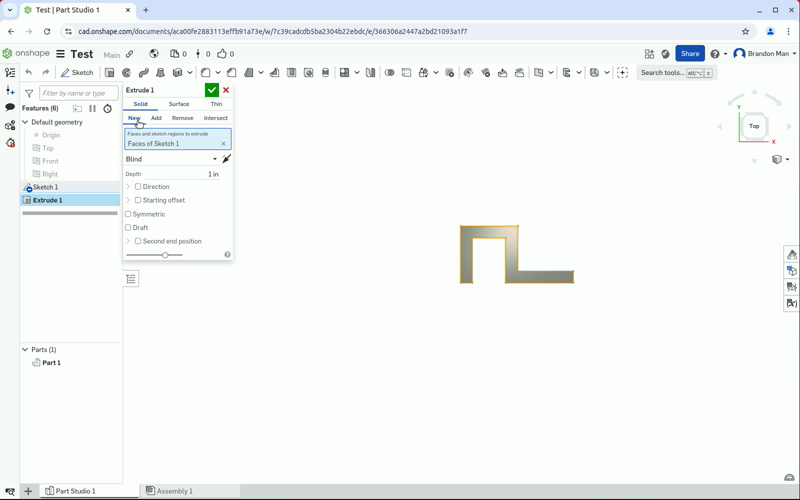
click(137, 120)
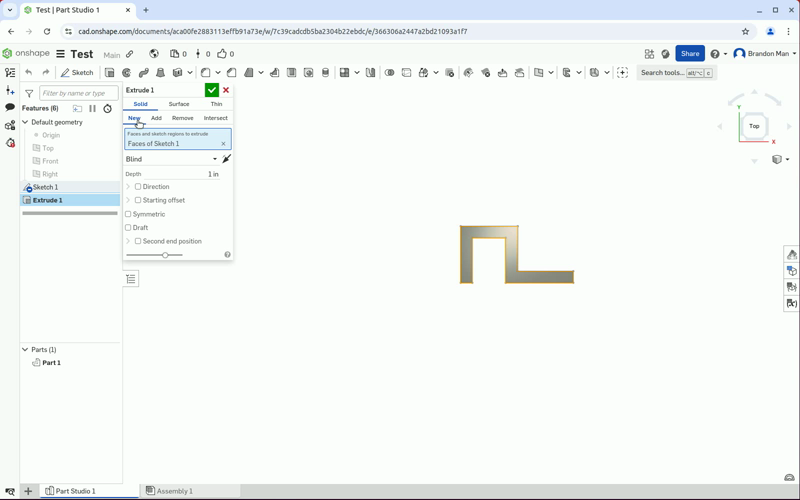
key(tab, 4)
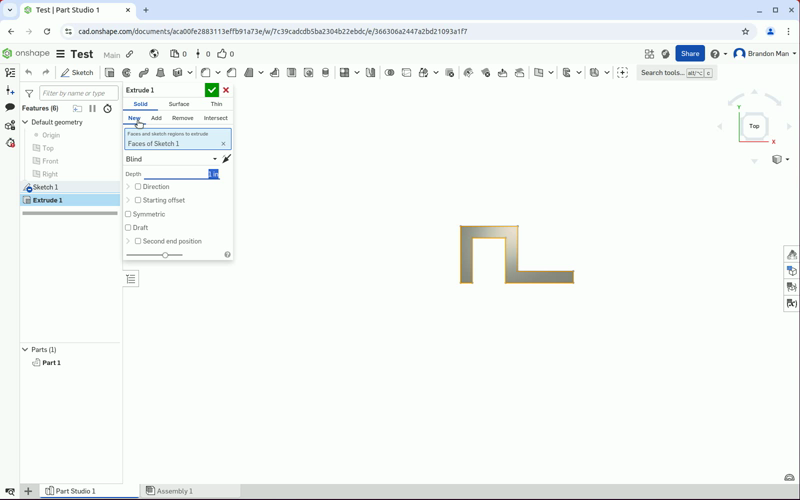
text(11.554)
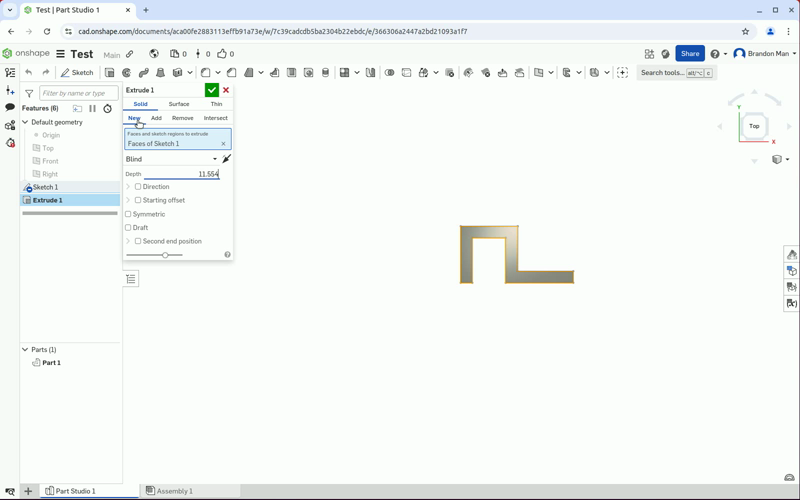
key(enter)
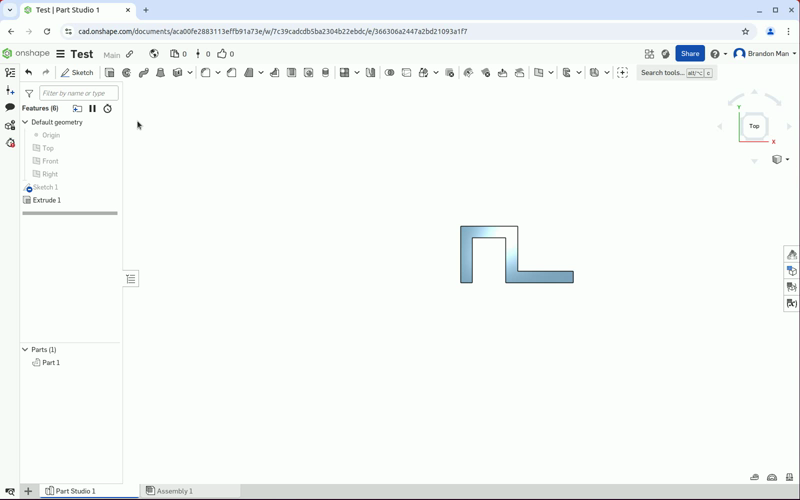
key(shift+h)
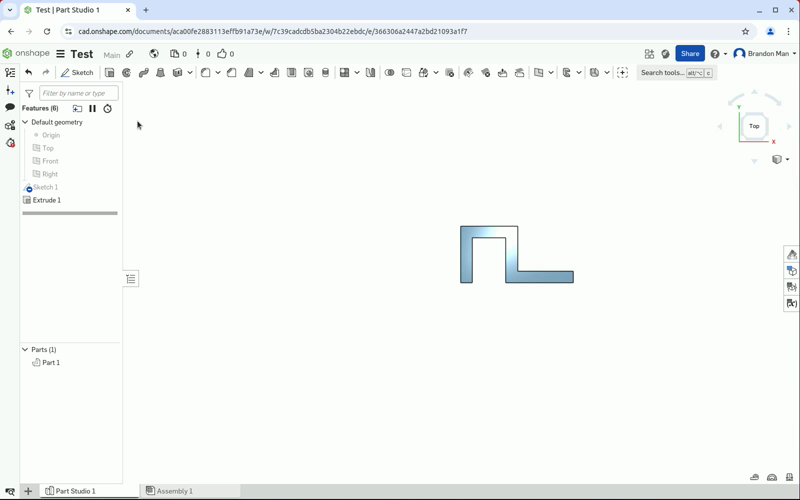
key(shift+h)
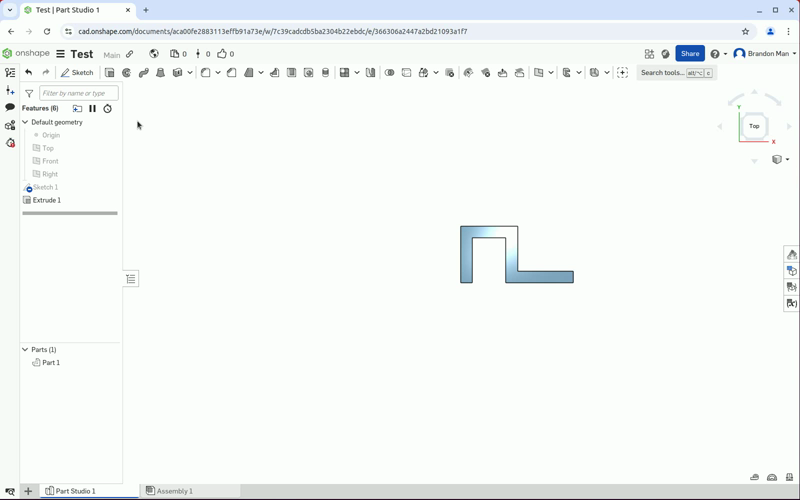
mouse_move(73, 189)
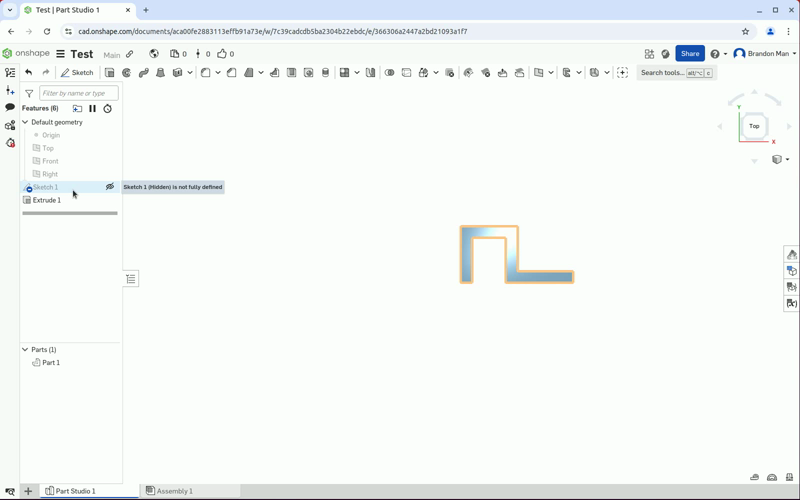
click(73, 189)
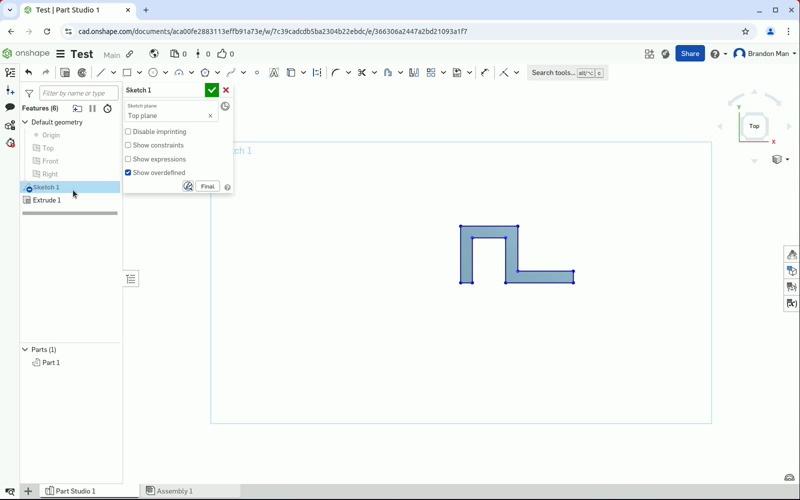
mouse_move(229, 92)
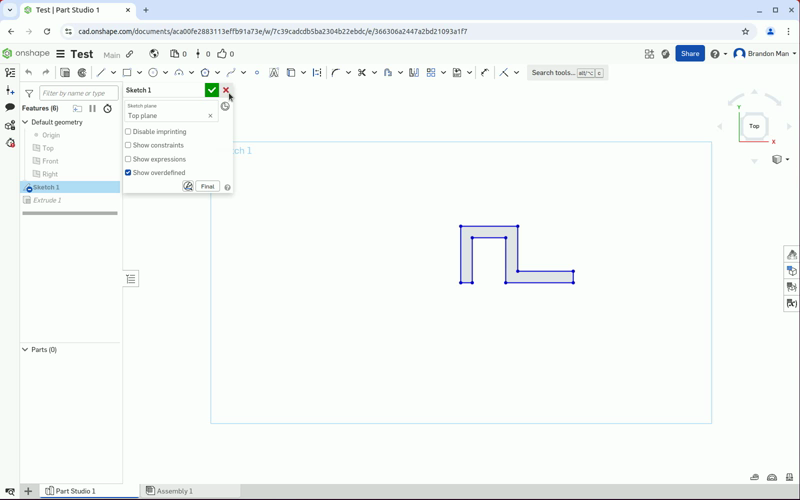
click(229, 92)
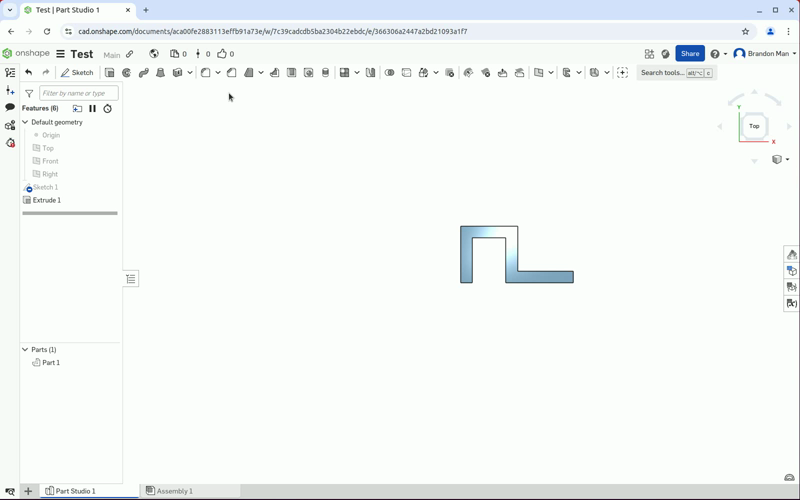
mouse_move(73, 352)
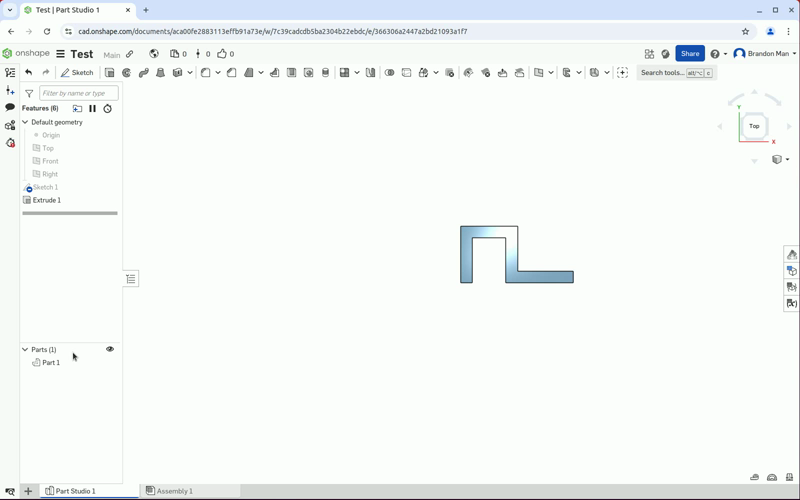
key(y)
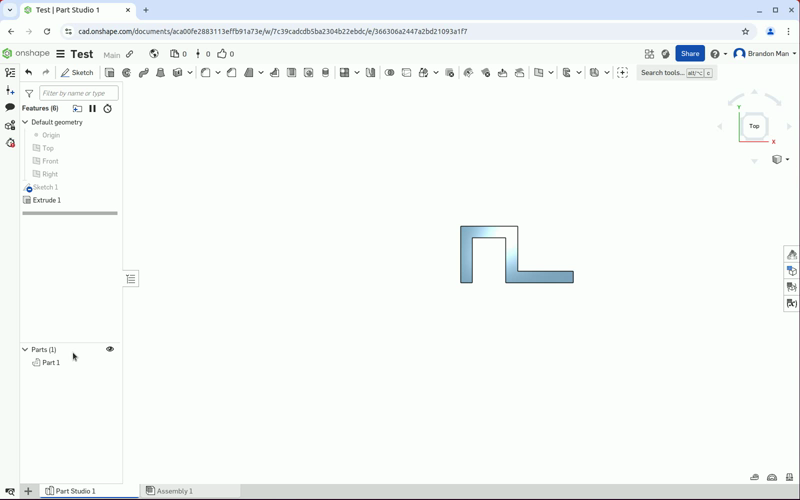
key(shift+p)
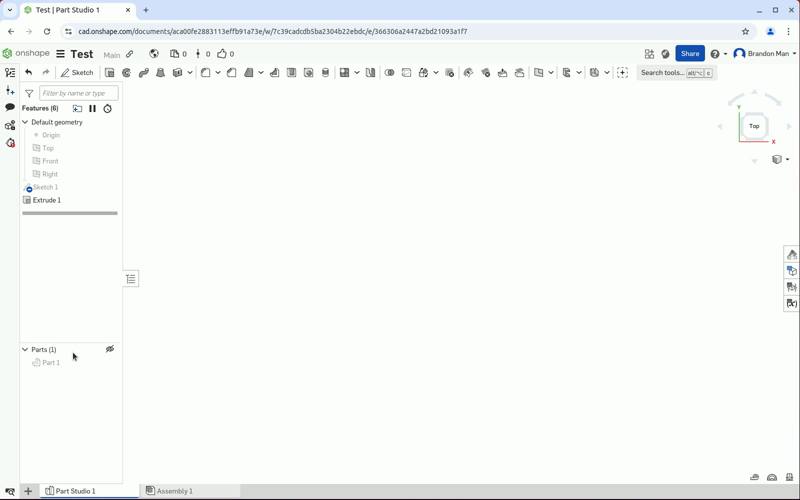
key(space)
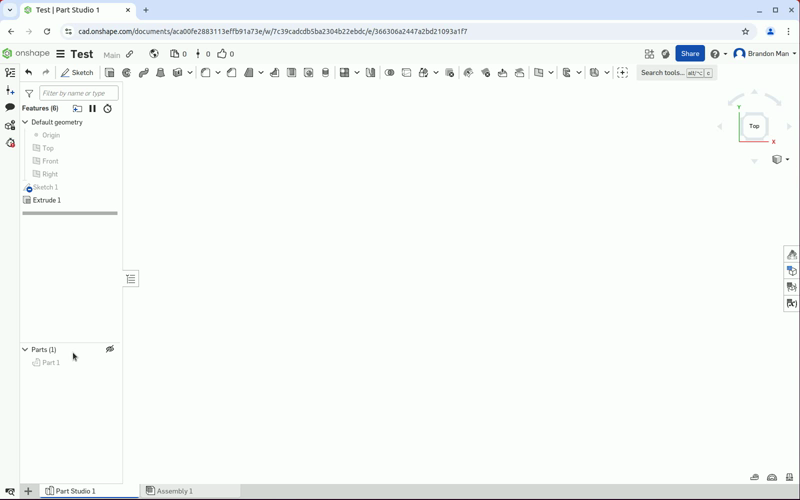
key_down(shift)
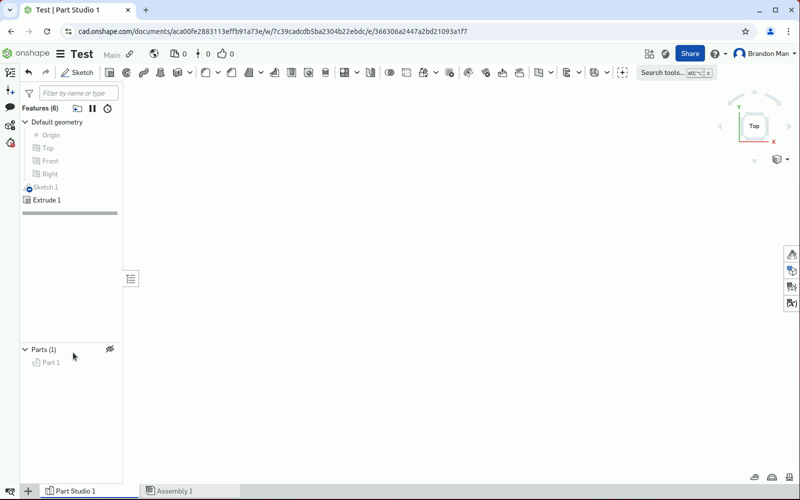
key(up)
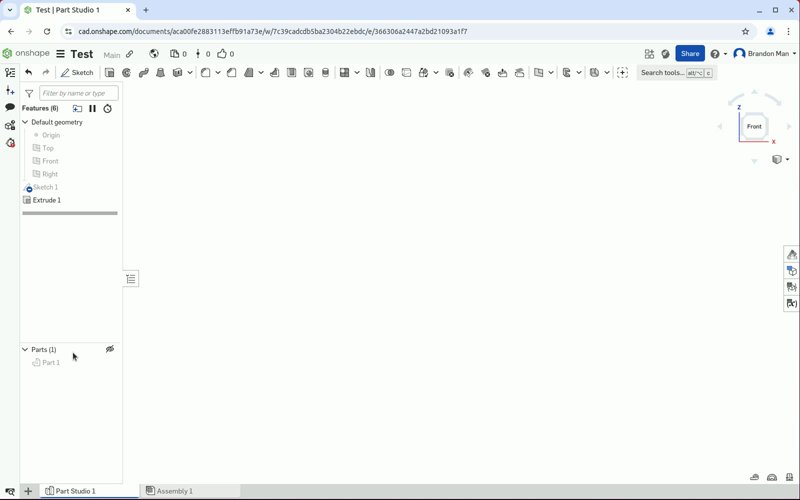
key_up(shift)
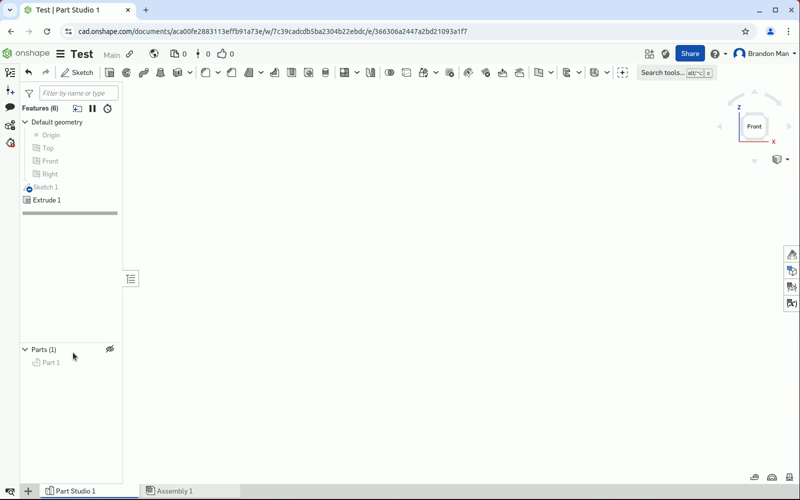
mouse_move(73, 352)
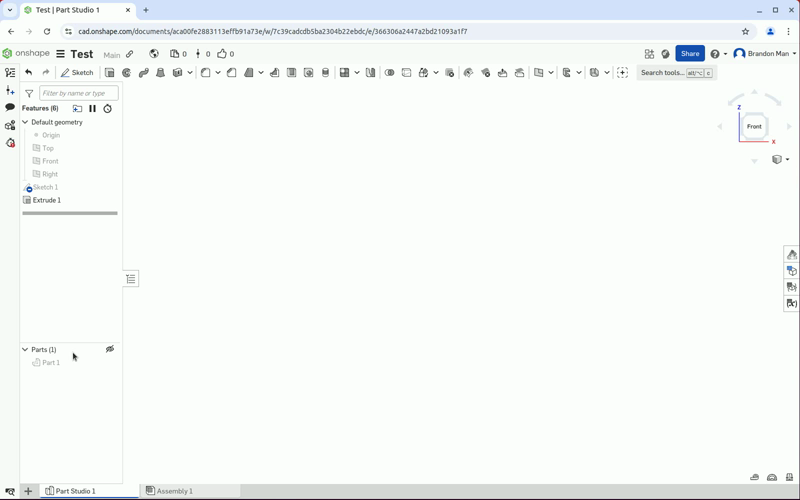
key(shift+y)
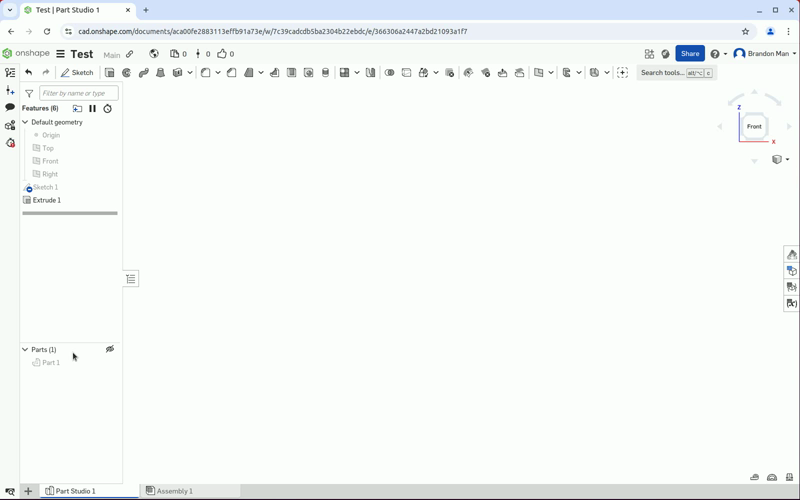
key(shift+s)
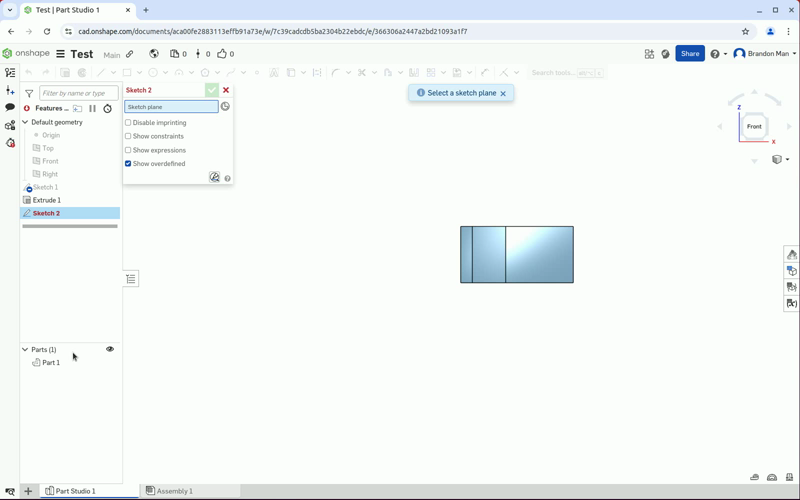
mouse_move(73, 163)
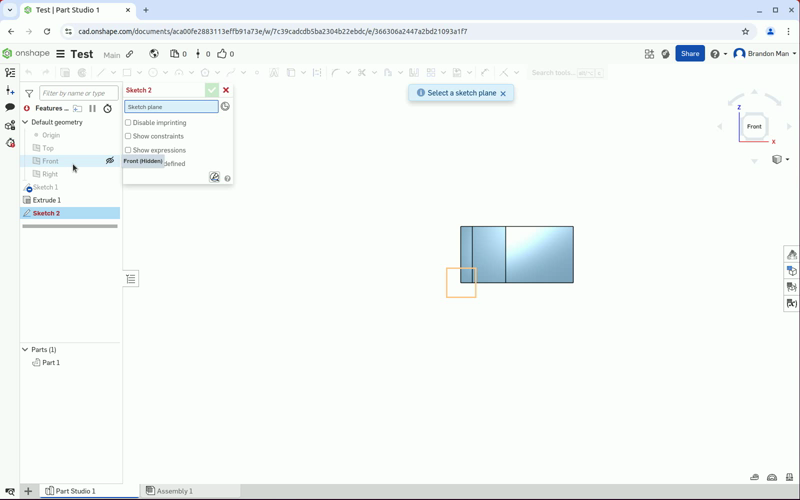
click(73, 163)
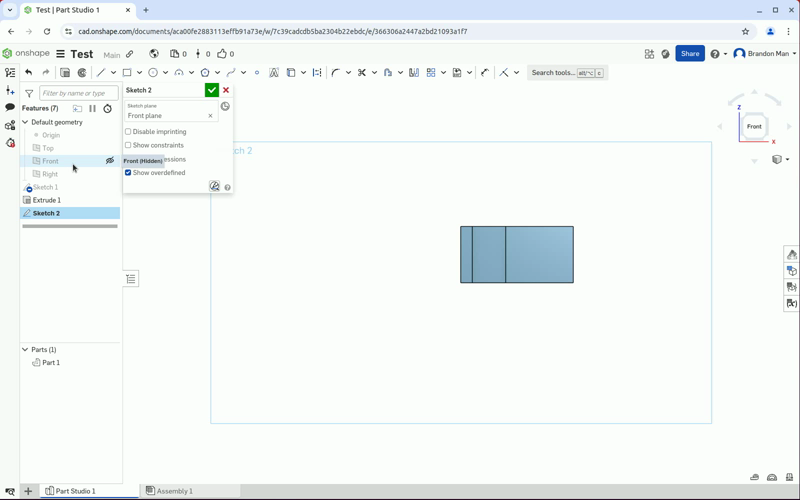
mouse_move(73, 352)
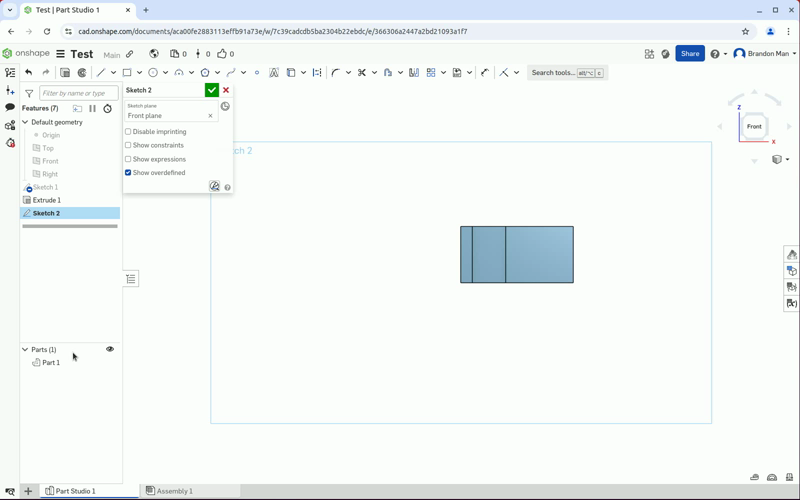
key(y)
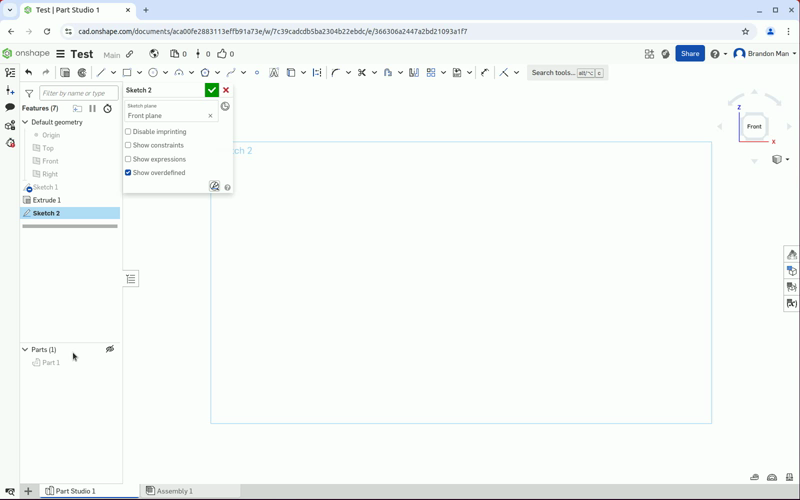
key(c)
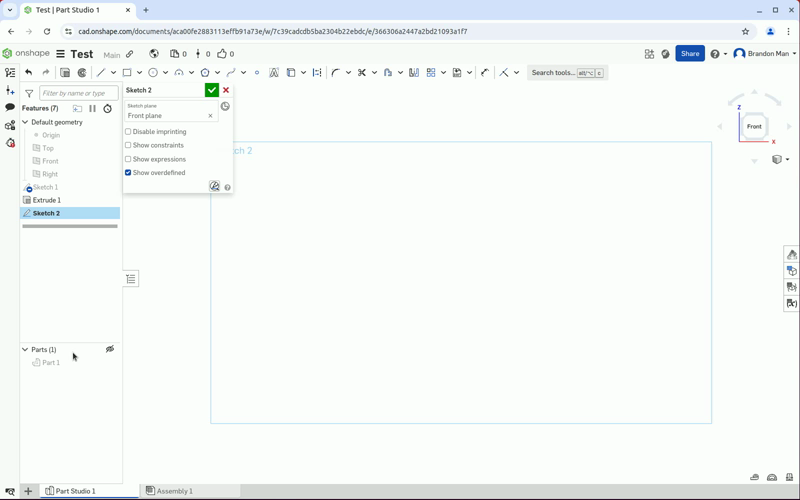
key_down(shift)
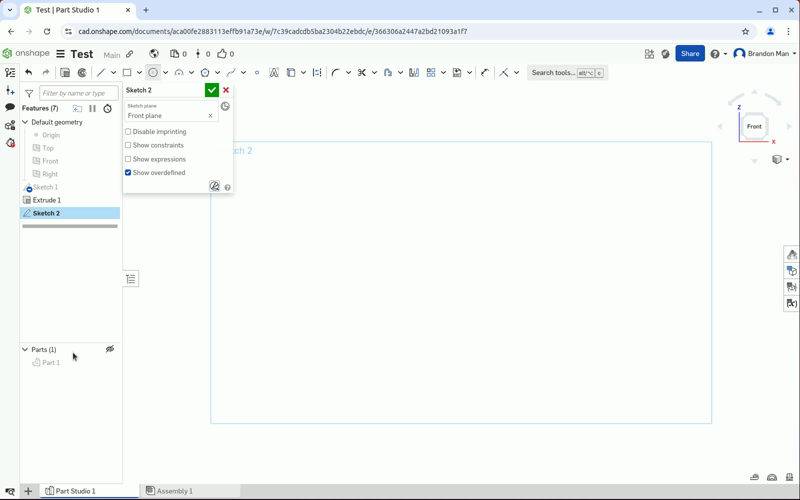
mouse_move(545, 254)
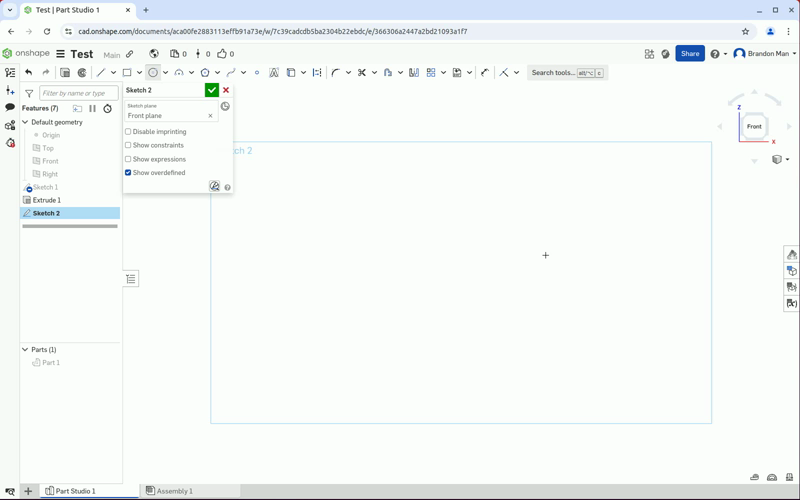
click(545, 254)
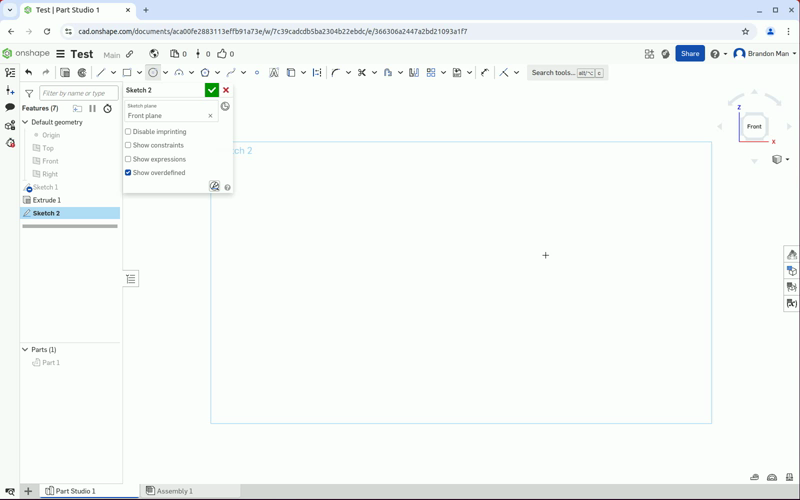
key_up(shift)
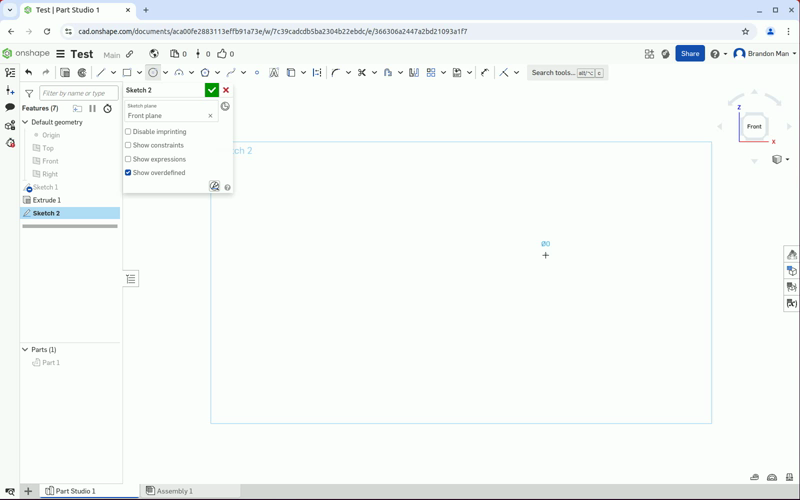
mouse_move(554, 254)
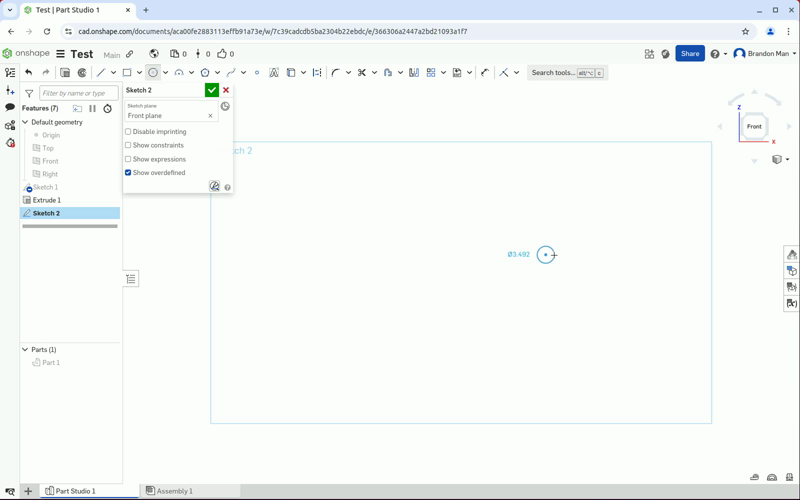
click(554, 254)
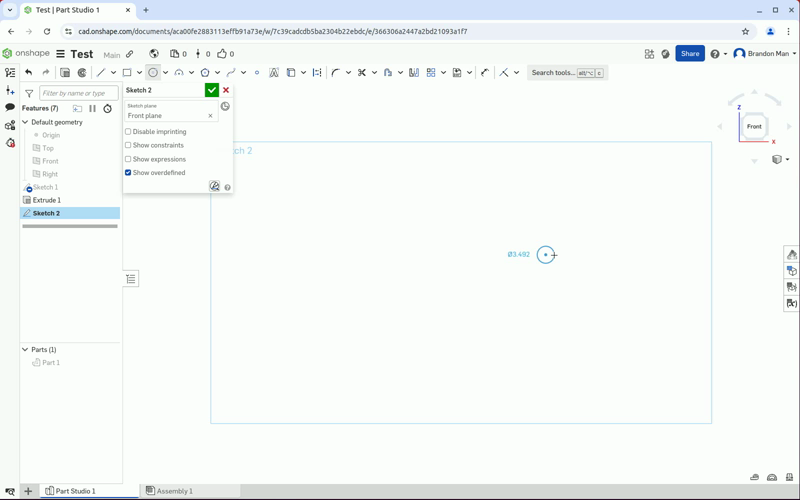
key(esc)
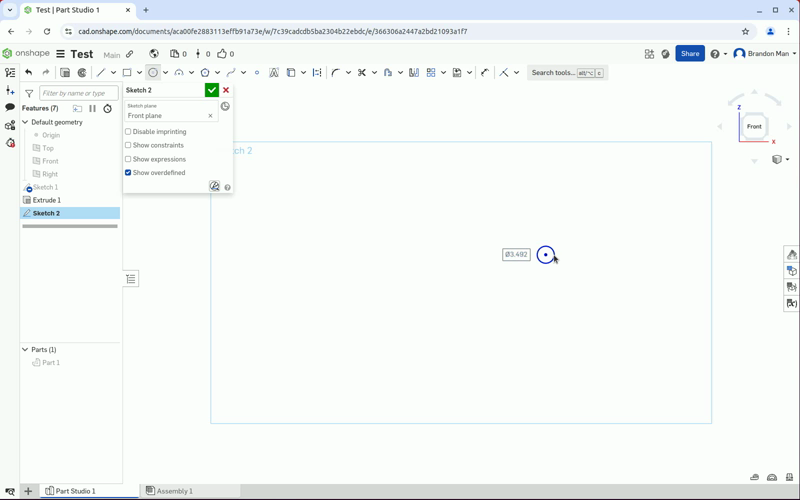
mouse_move(553, 252)
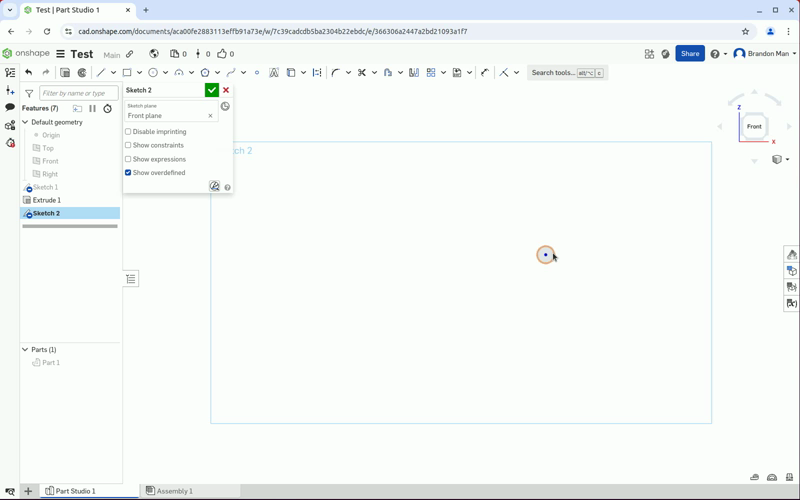
scroll(6)
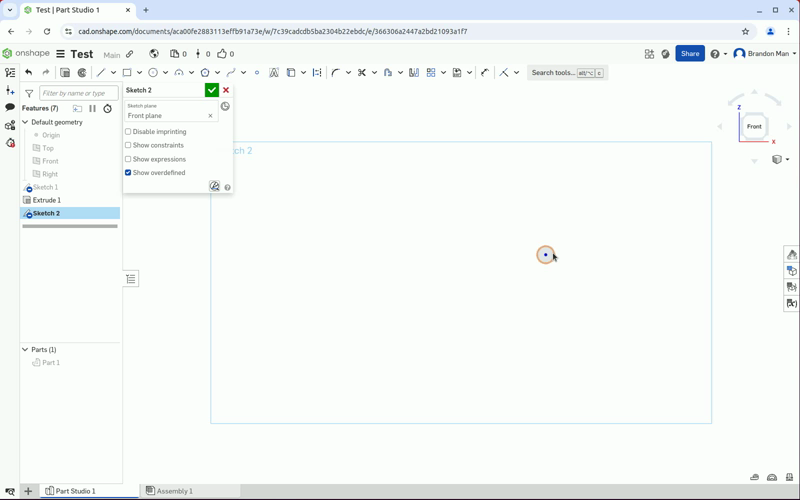
scroll(6)
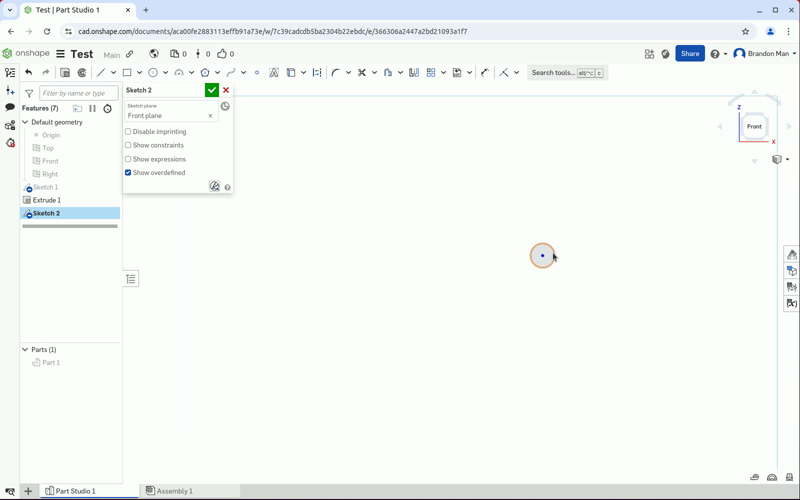
scroll(6)
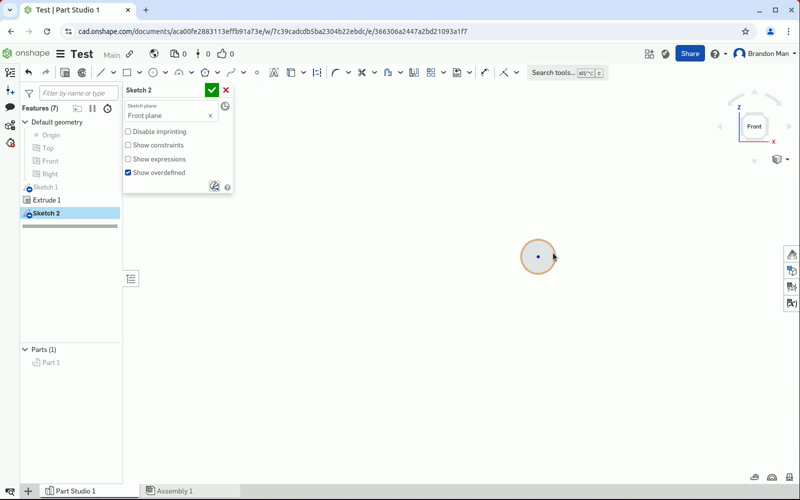
scroll(6)
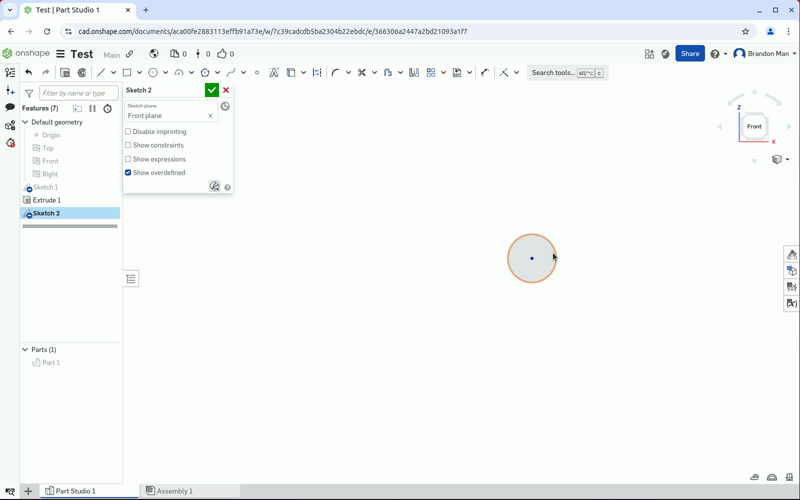
scroll(6)
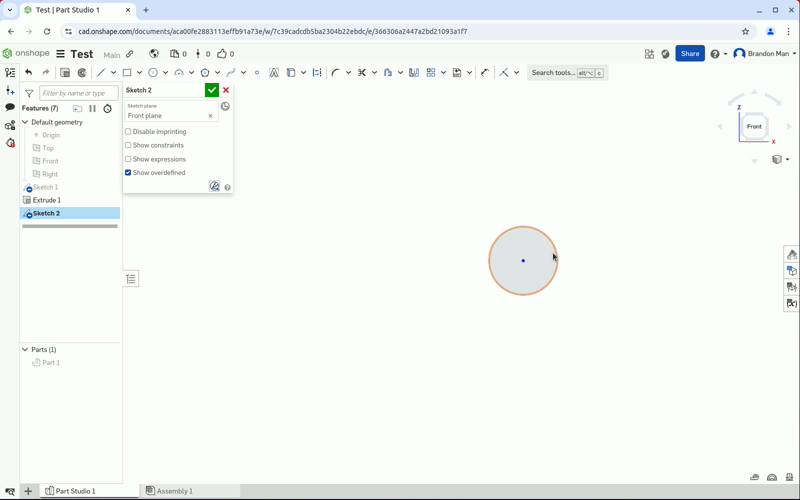
scroll(6)
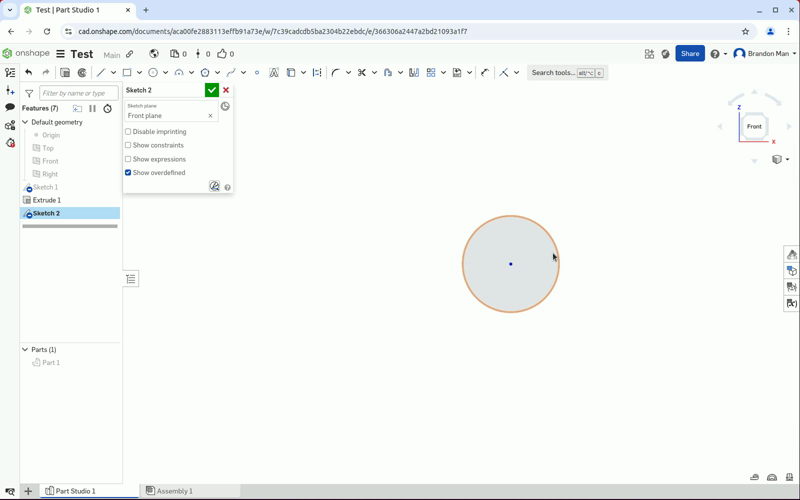
scroll(6)
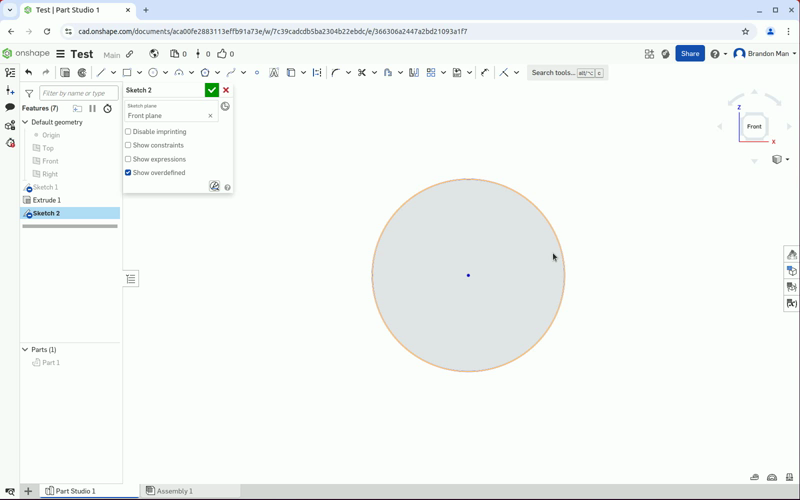
click(553, 252)
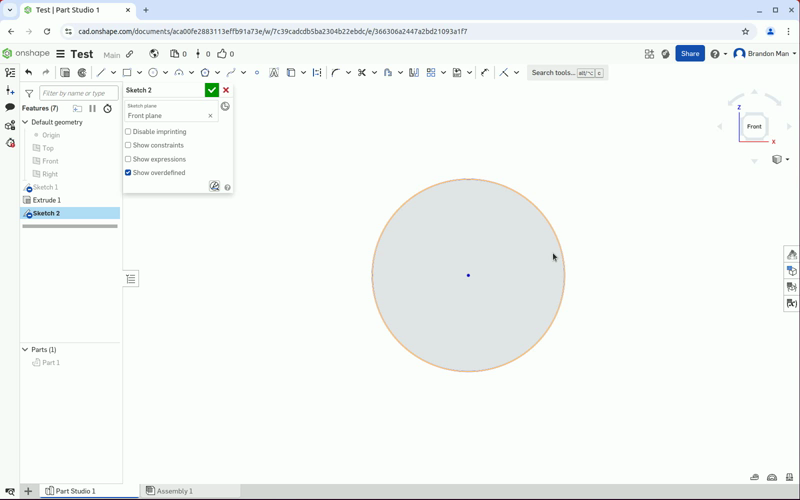
scroll(-6)
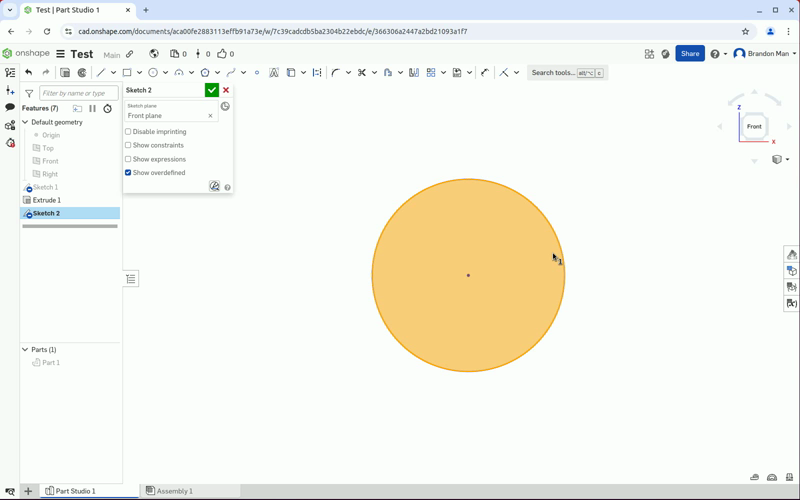
scroll(-6)
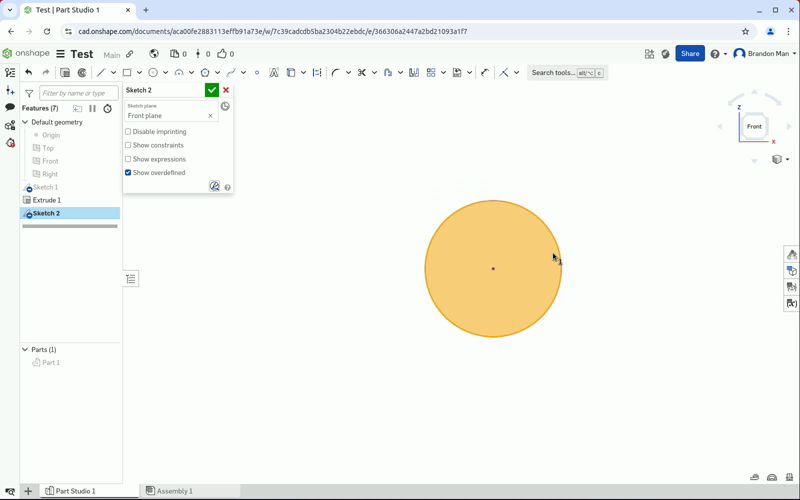
scroll(-6)
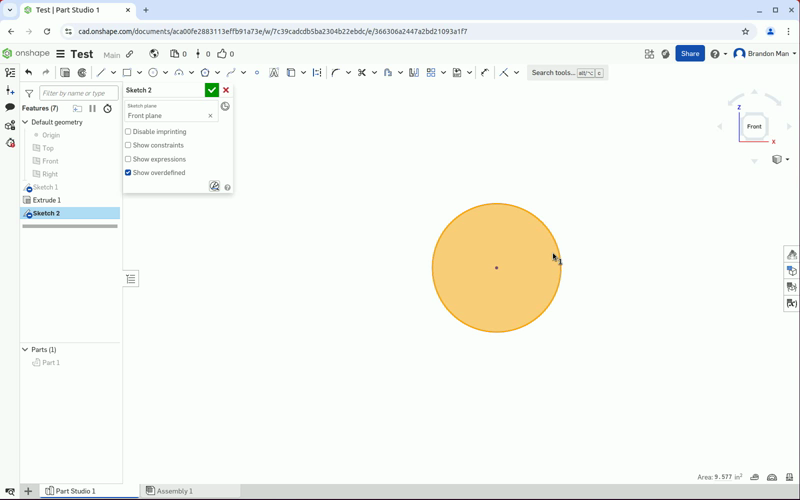
scroll(-6)
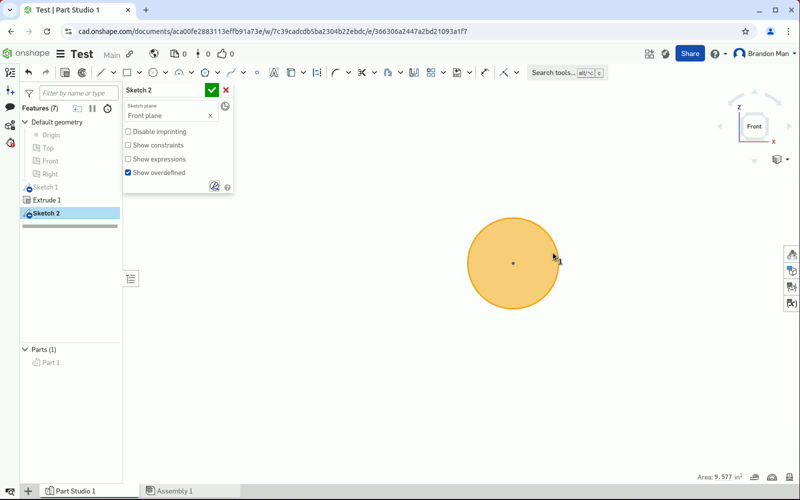
scroll(-6)
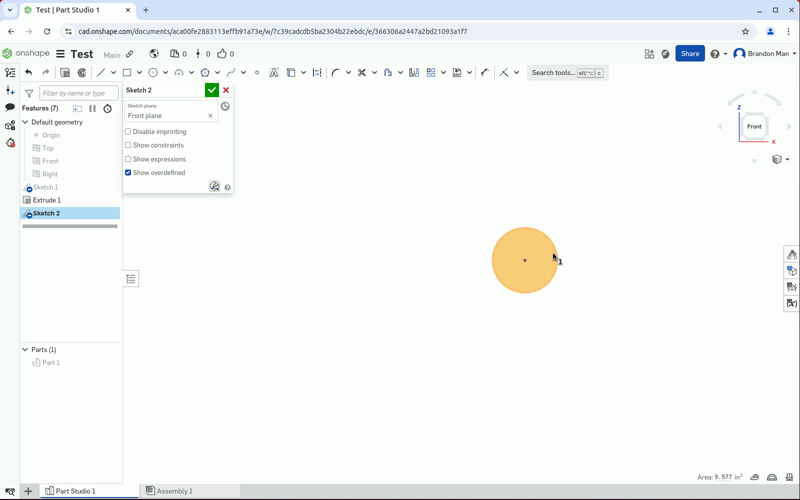
scroll(-6)
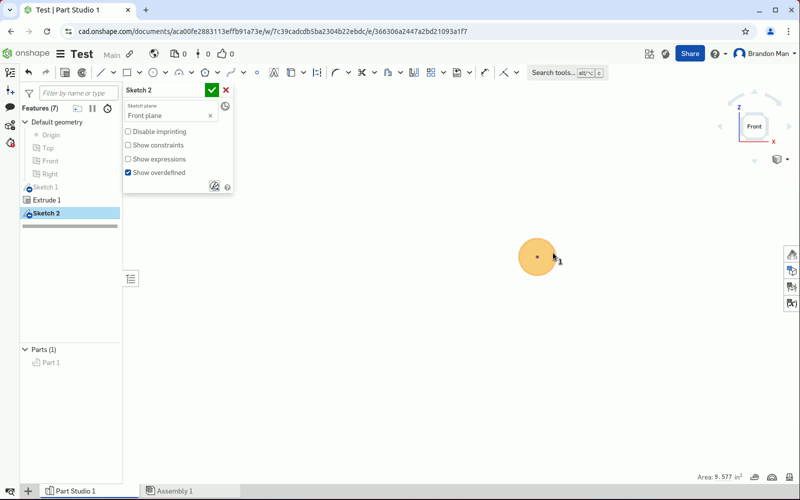
scroll(-6)
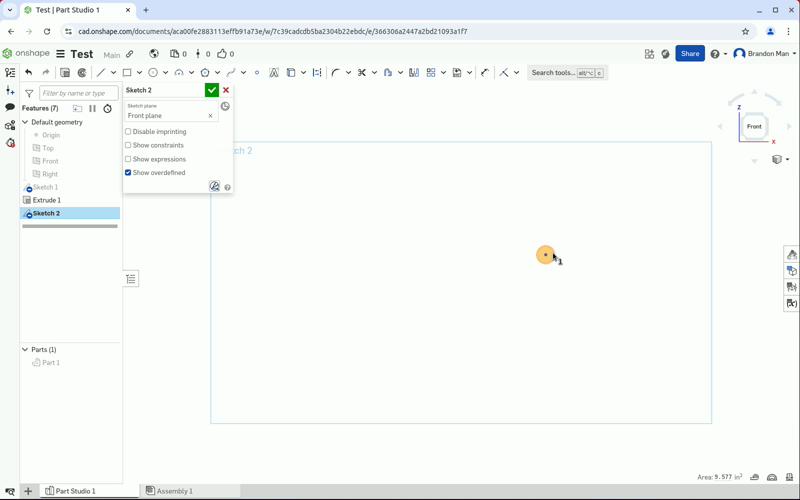
mouse_move(73, 352)
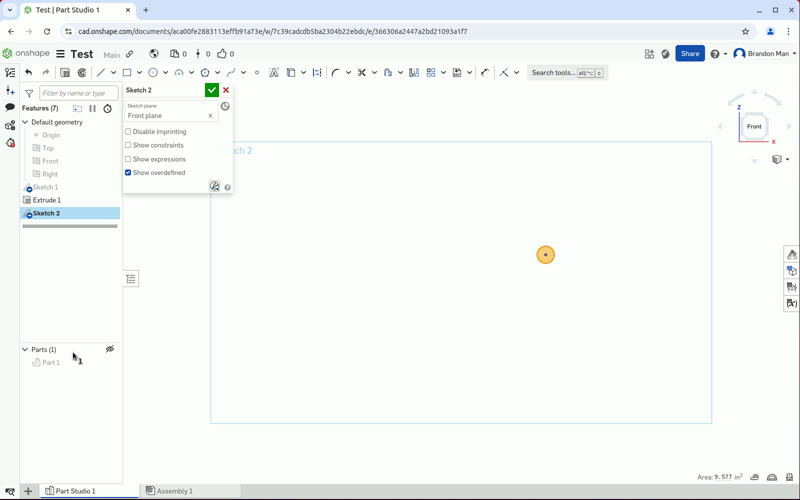
key(shift+y)
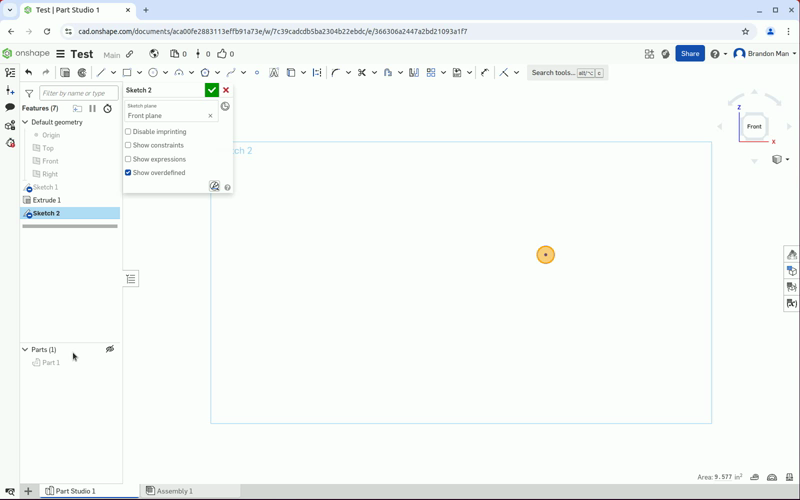
key(shift+e)
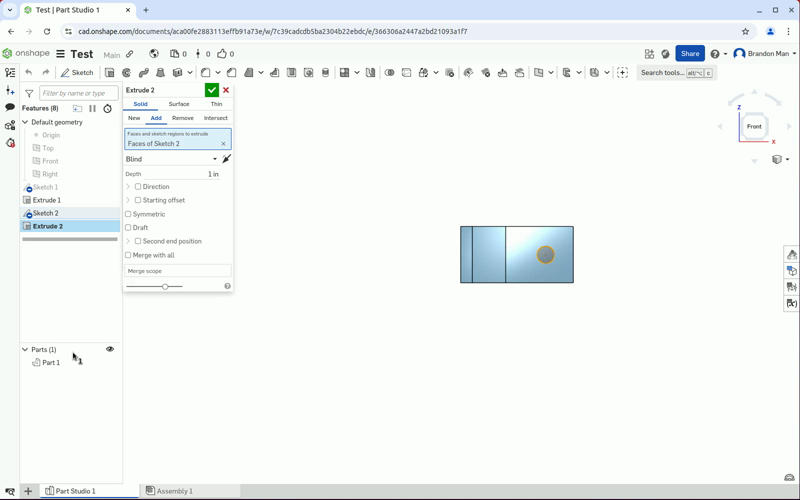
mouse_move(143, 106)
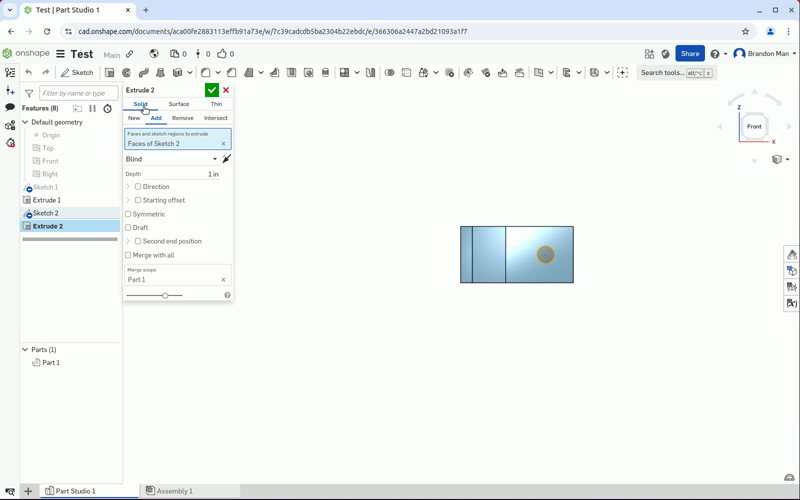
click(143, 106)
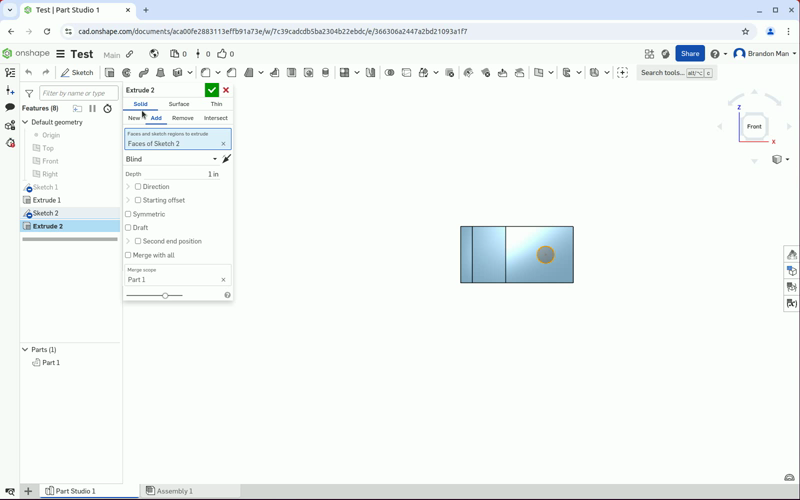
mouse_move(137, 120)
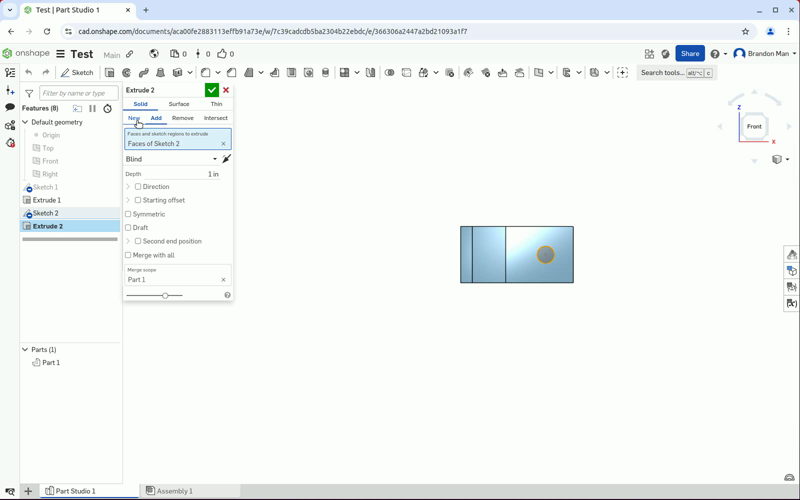
click(137, 120)
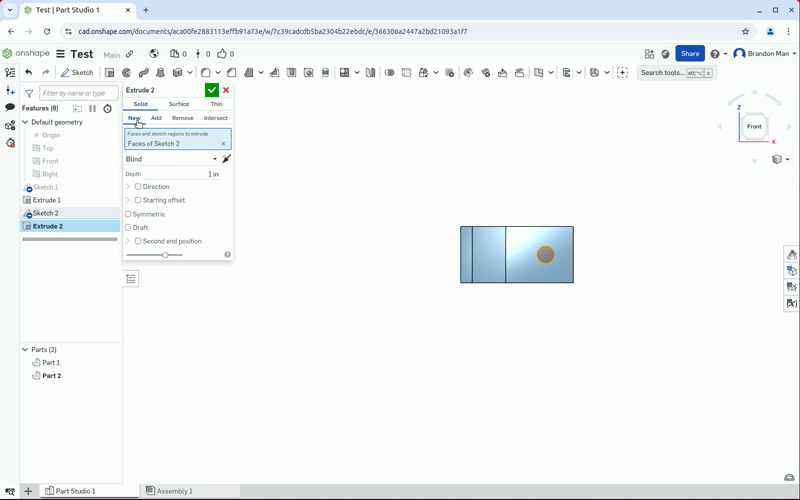
key(tab, 4)
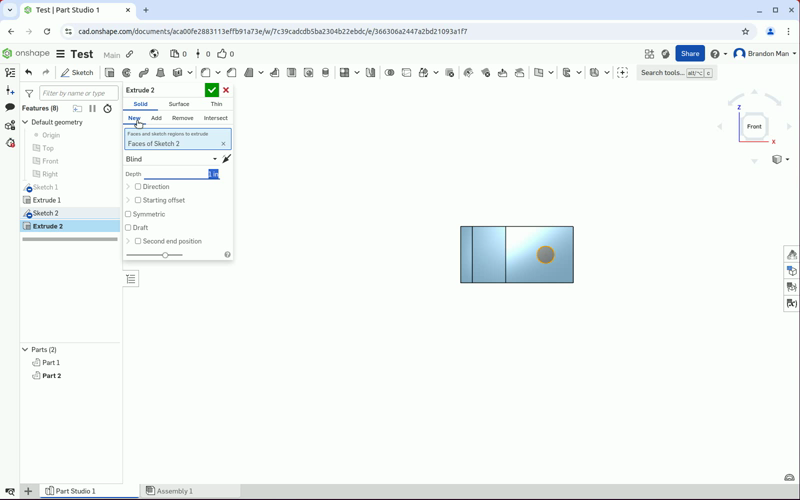
text(-4.574)
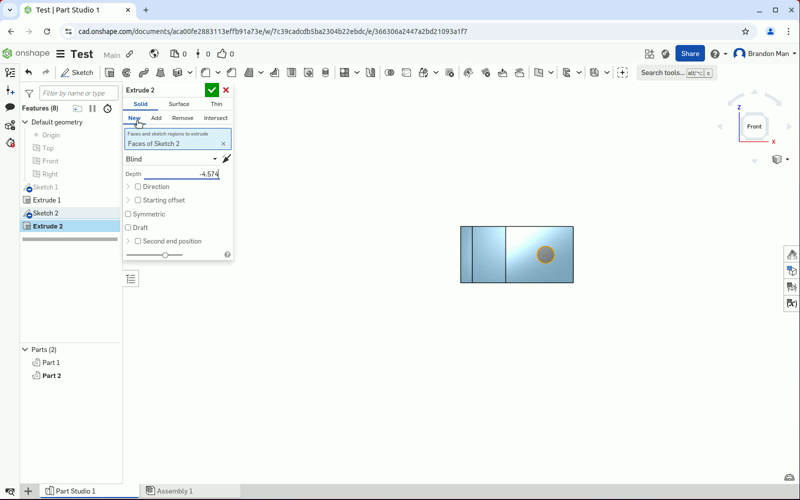
key(enter)
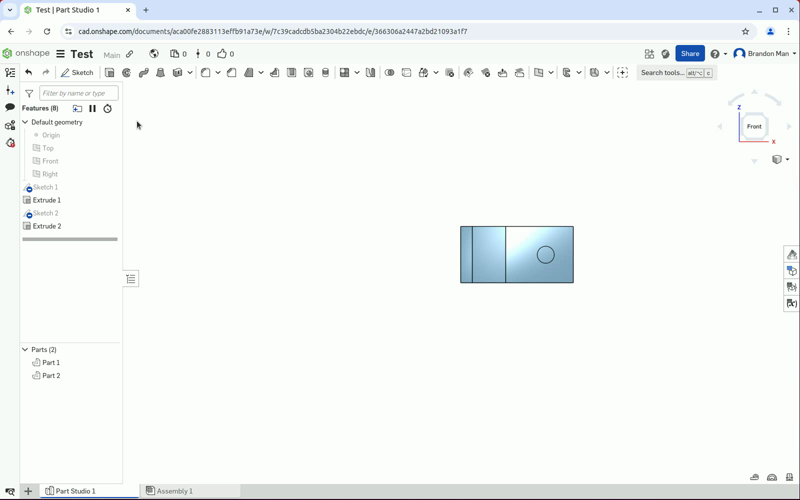
key(shift+h)
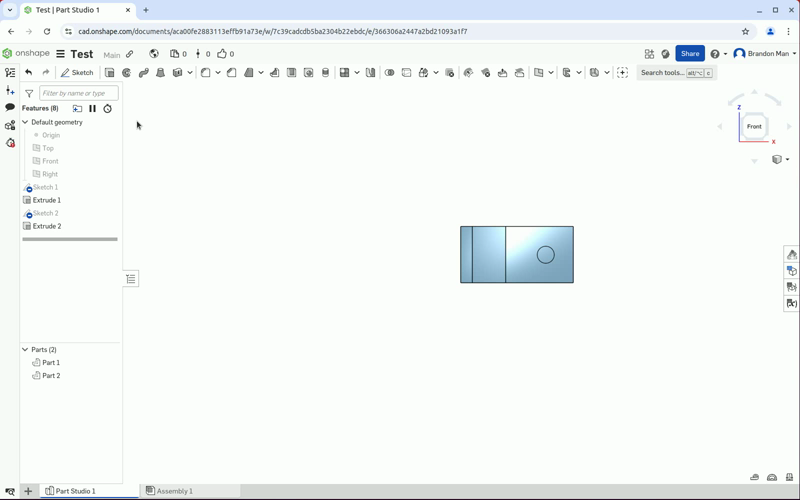
key(shift+h)
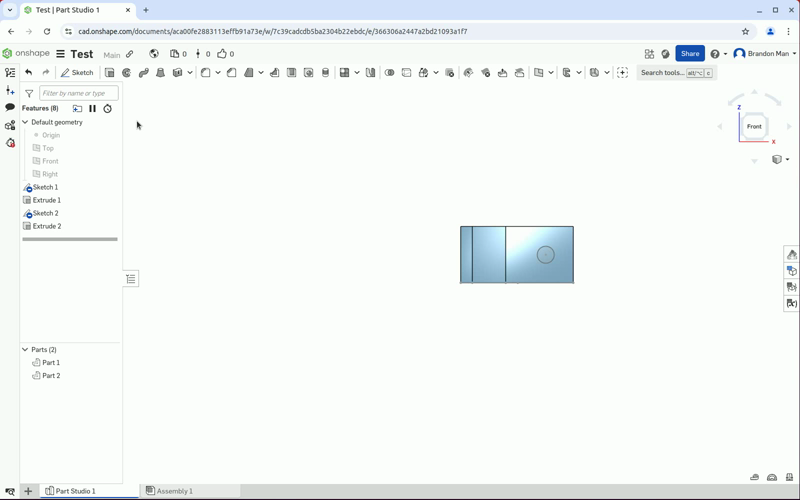
key(shift+7)
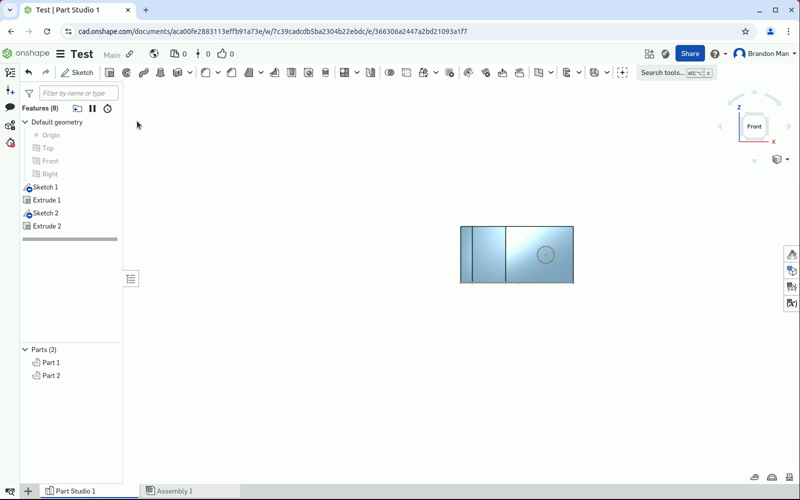
key(left, 2)
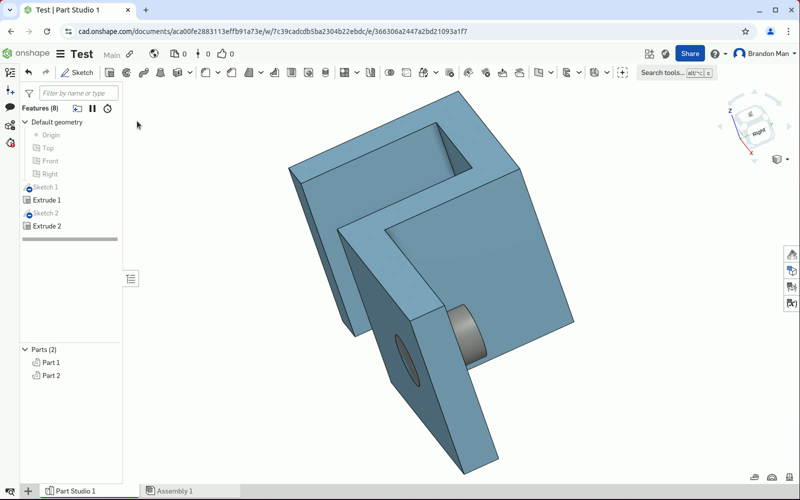
key(down, 2)
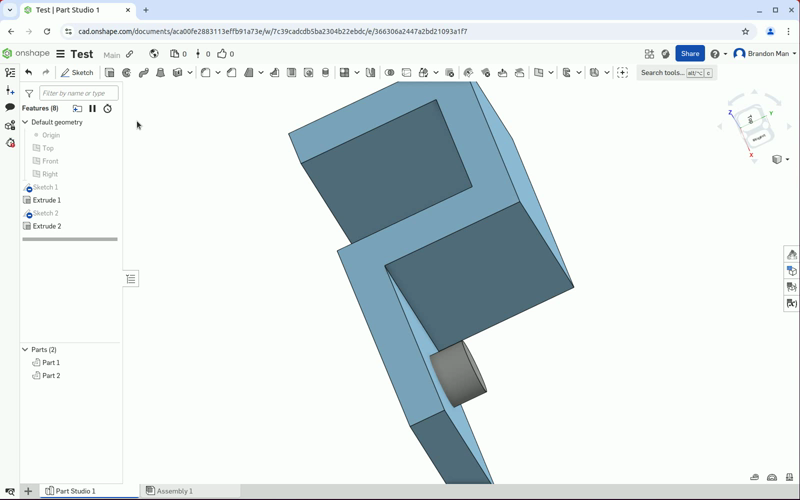
key(up, 2)
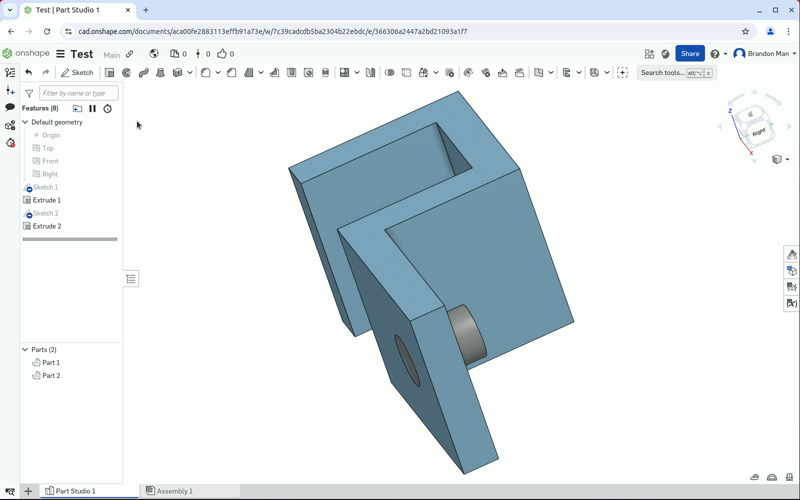
key(right, 2)
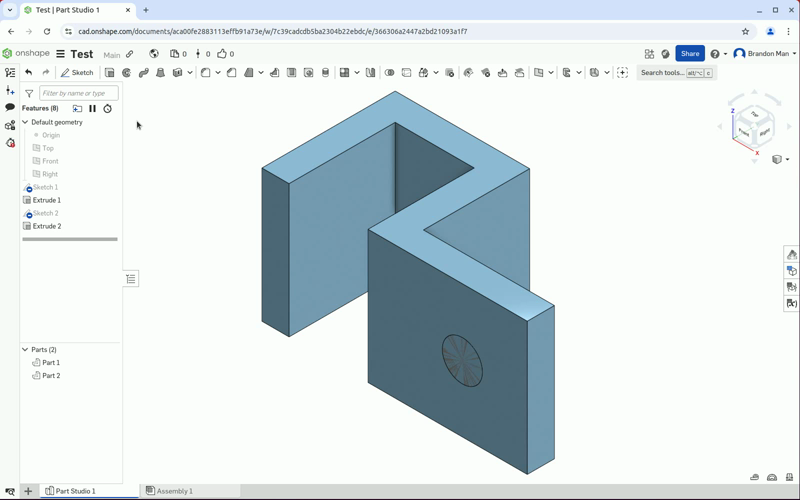
mouse_move(73, 189)
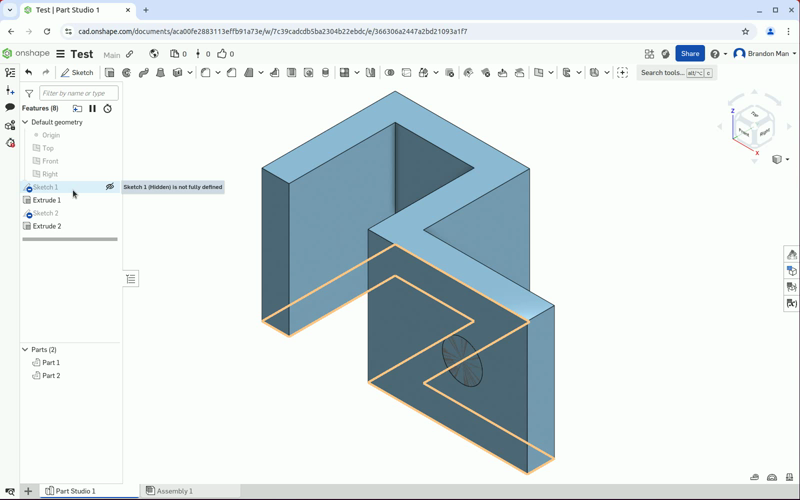
click(73, 189)